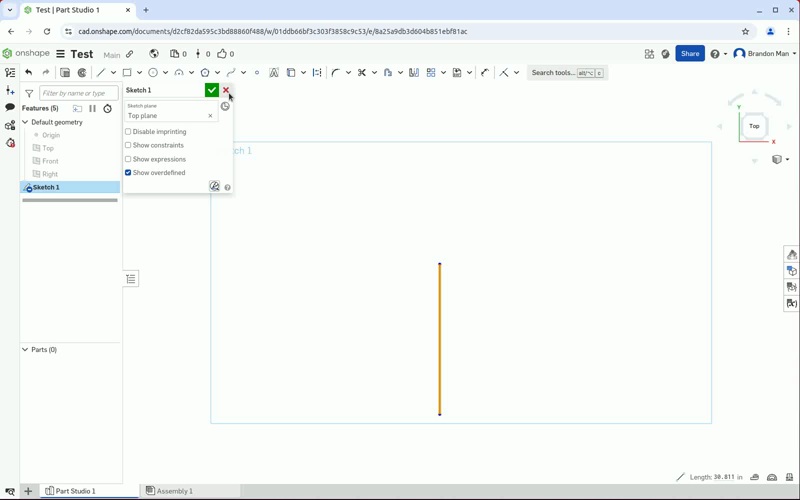
key(shift+h)
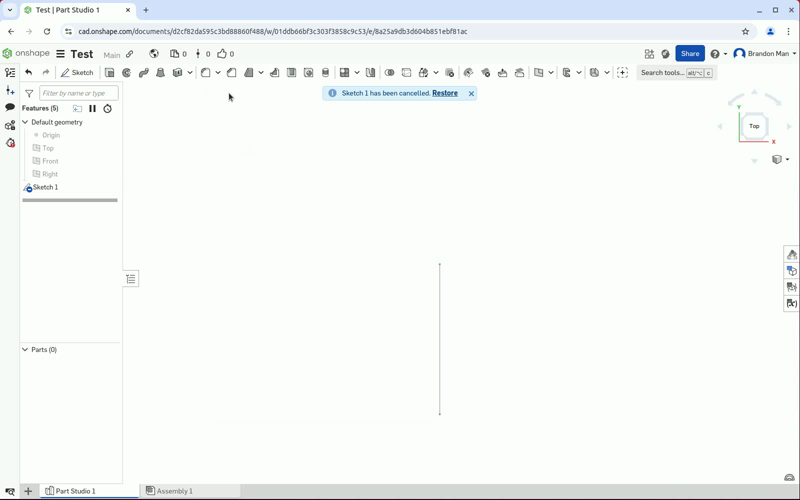
key(shift+s)
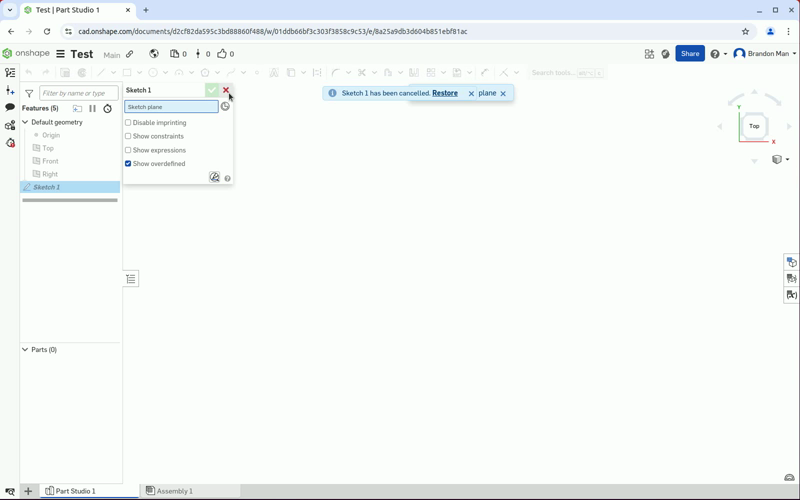
mouse_move(73, 150)
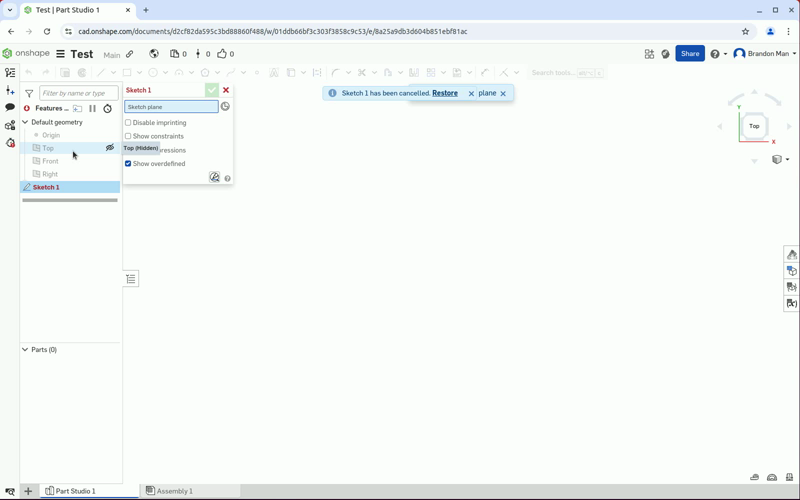
click(73, 150)
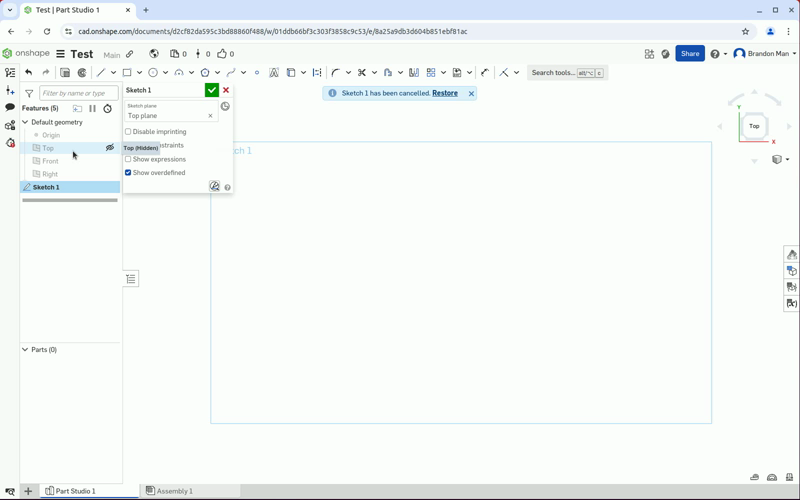
mouse_move(73, 352)
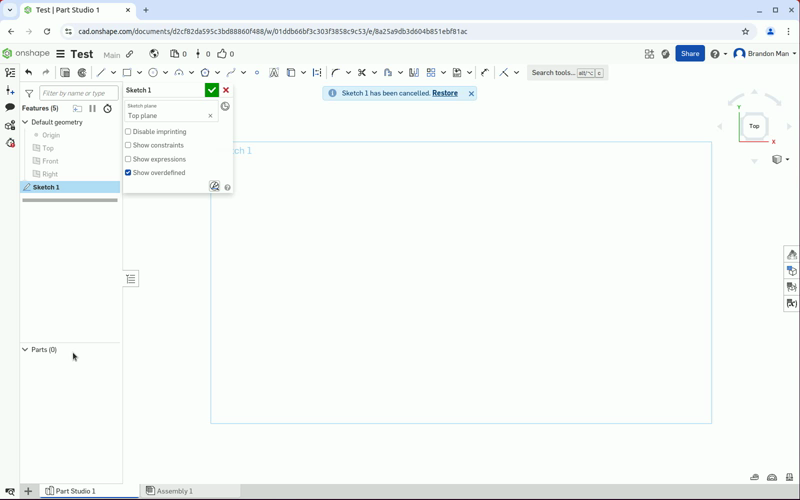
key(y)
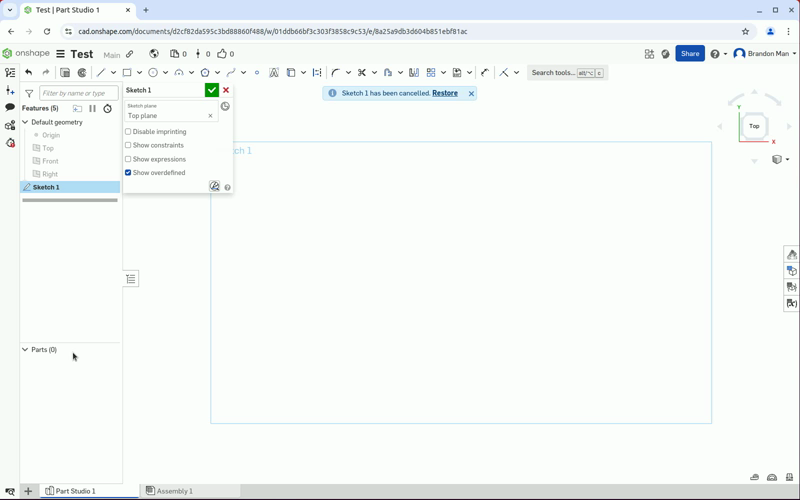
key(l)
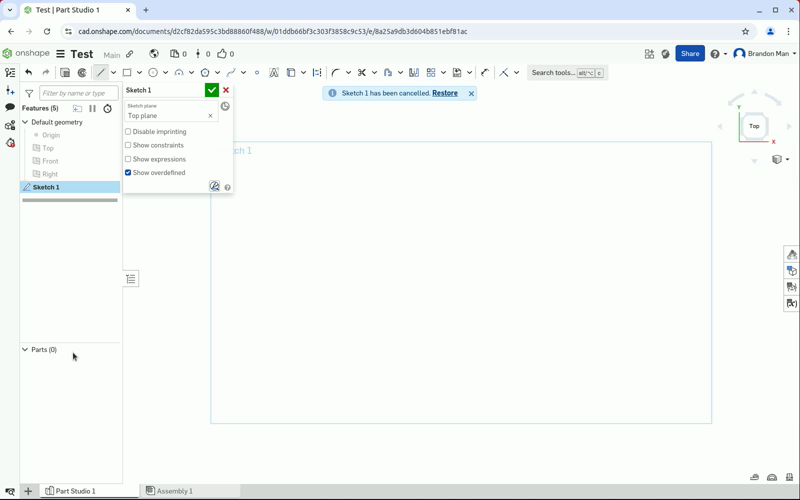
key_down(shift)
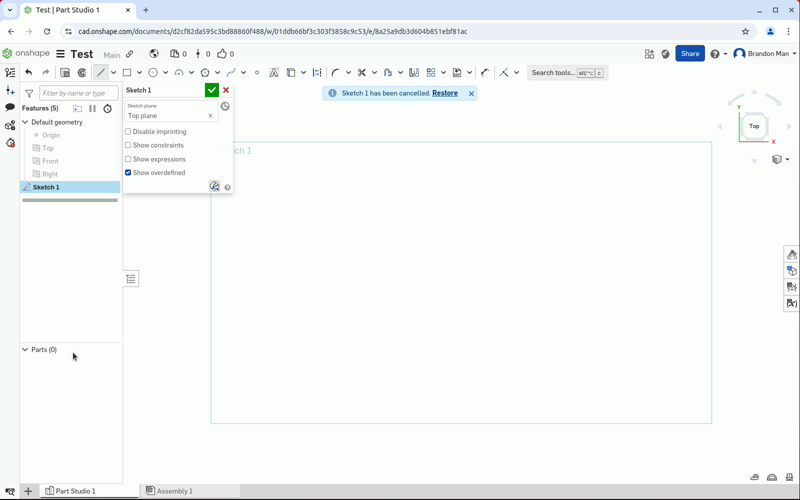
mouse_move(447, 290)
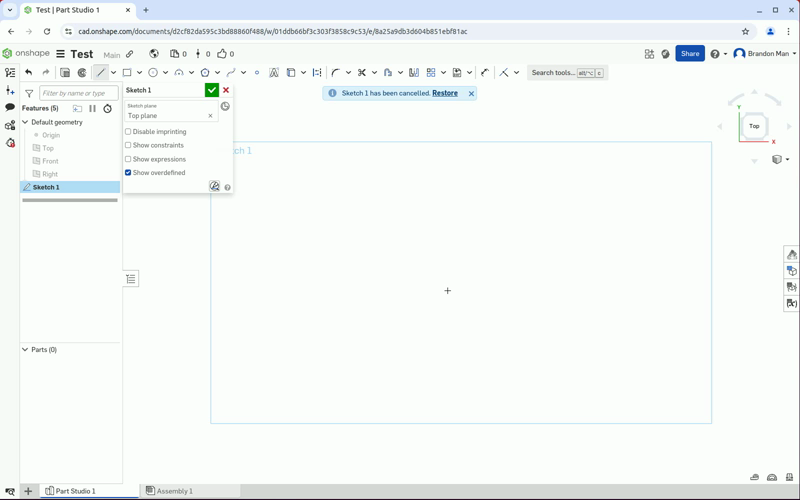
click(447, 290)
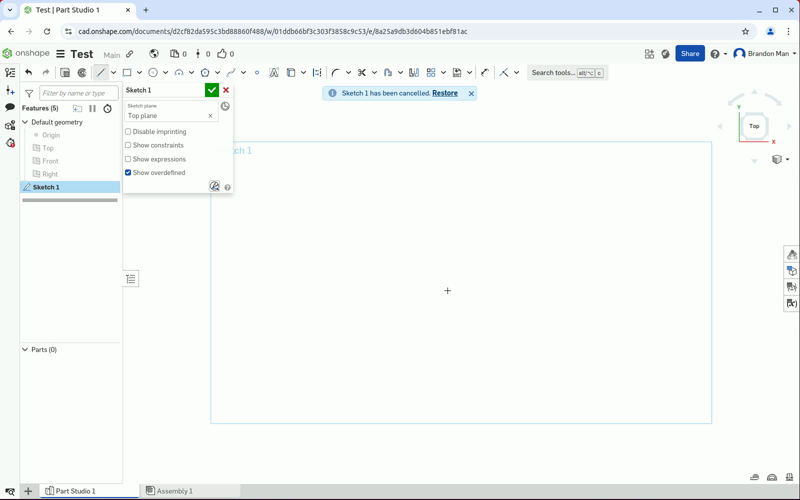
key_up(shift)
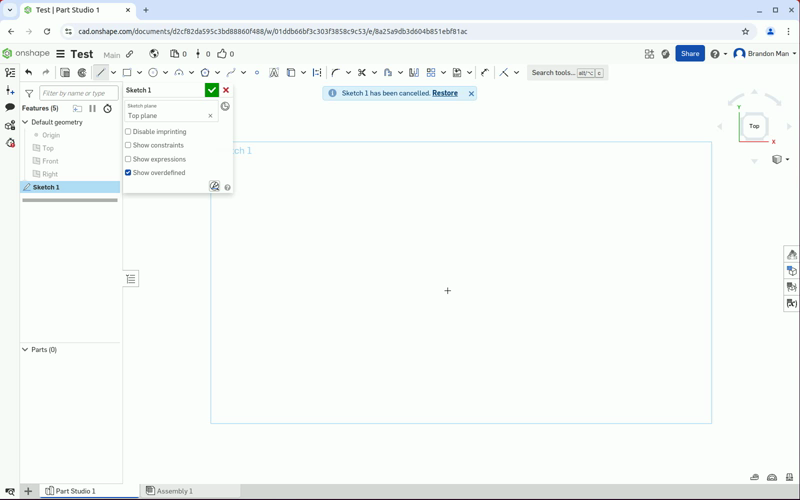
key_down(shift)
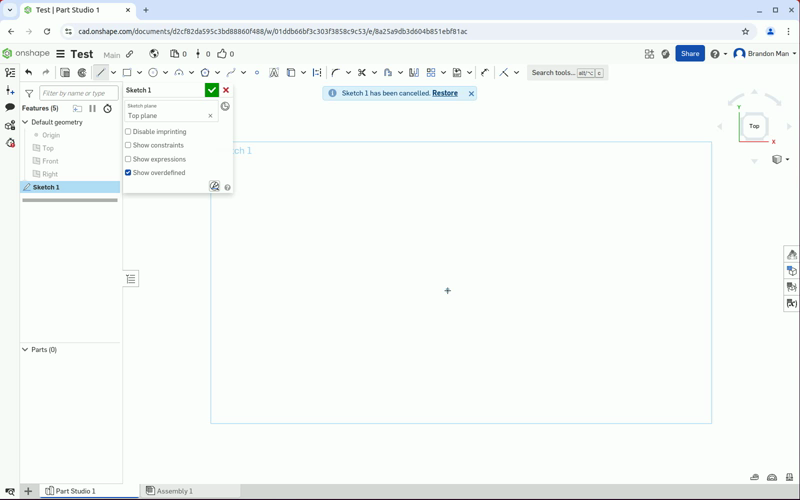
mouse_move(477, 290)
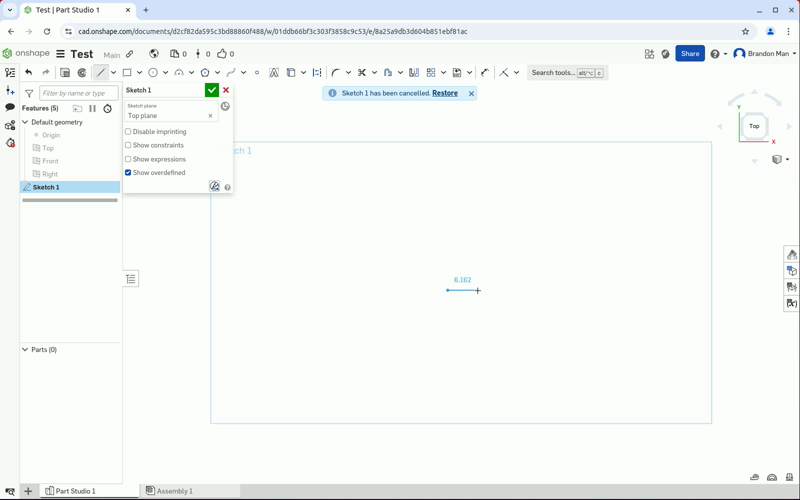
mouse_move(473, 290)
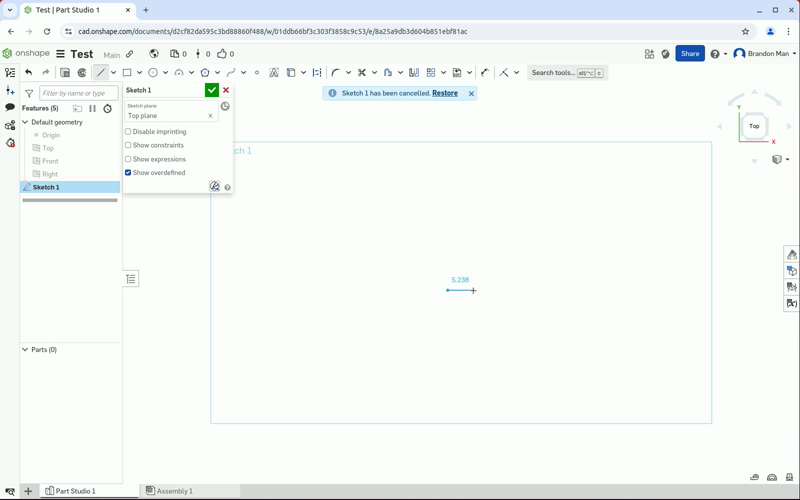
click(473, 290)
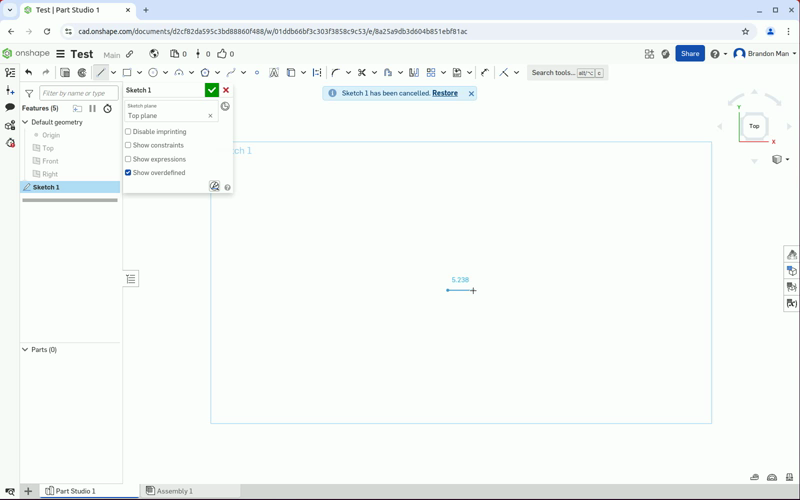
key_up(shift)
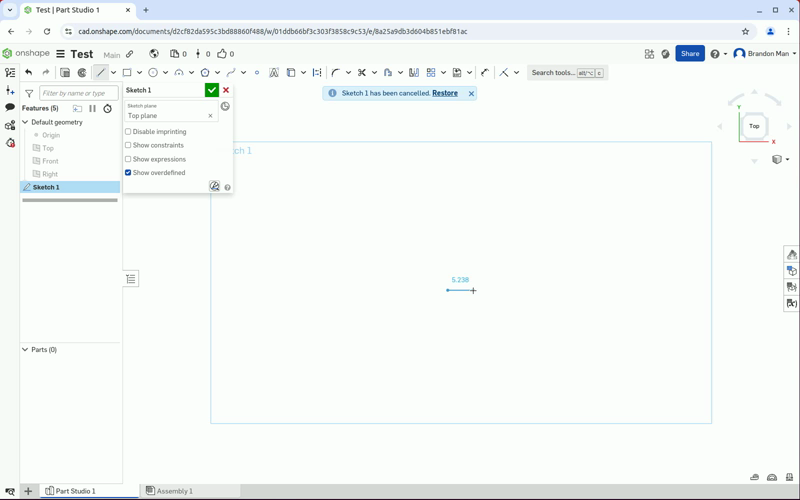
key_down(shift)
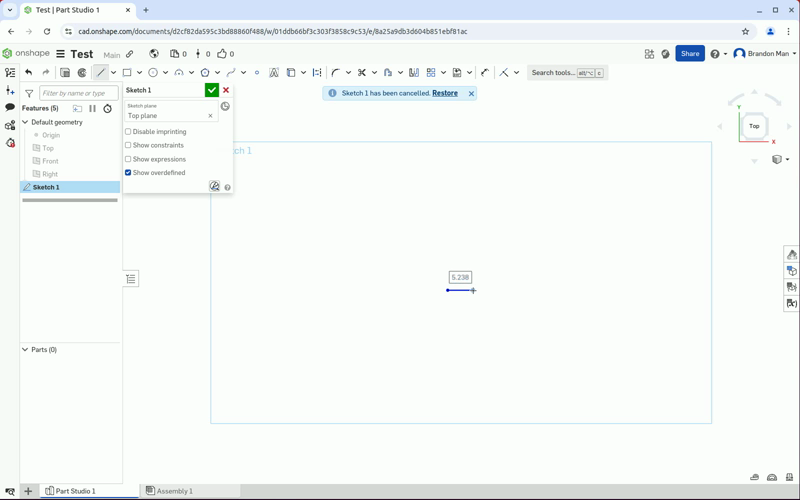
mouse_move(503, 290)
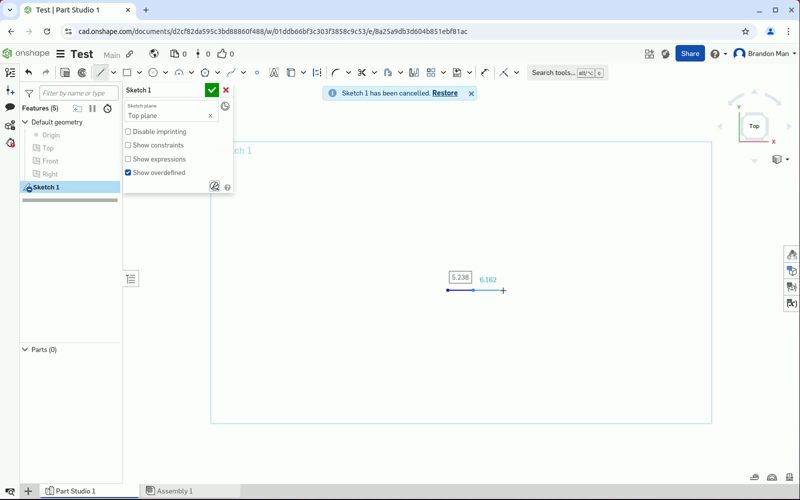
mouse_move(473, 234)
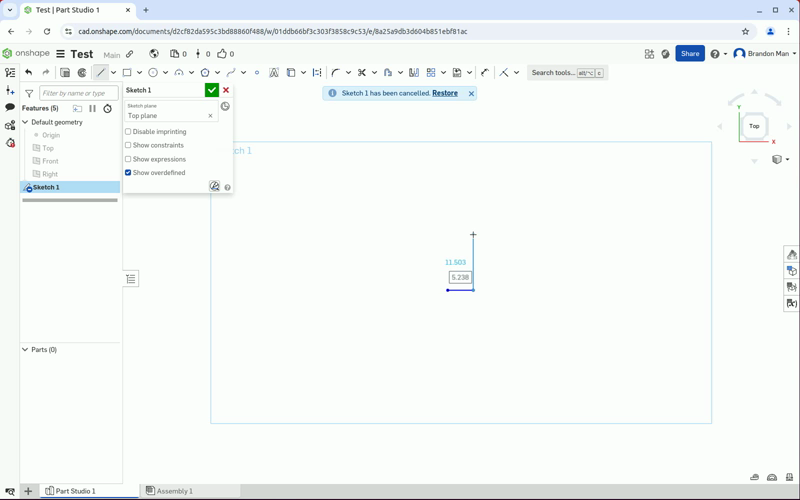
click(473, 234)
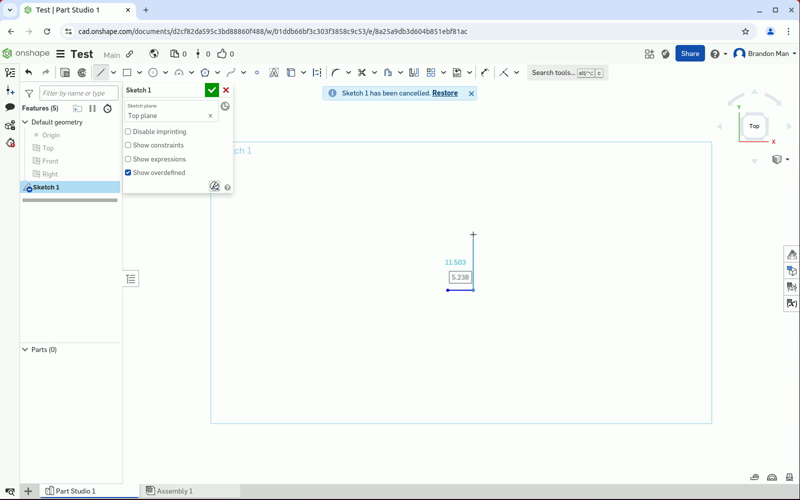
key_up(shift)
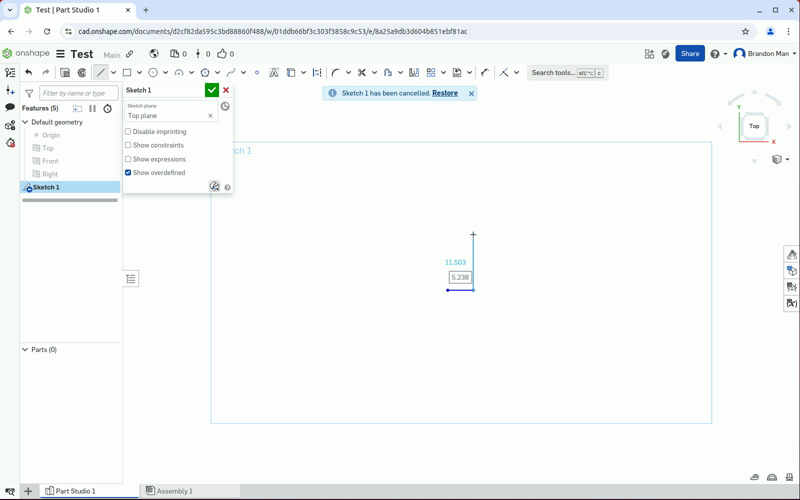
key_down(shift)
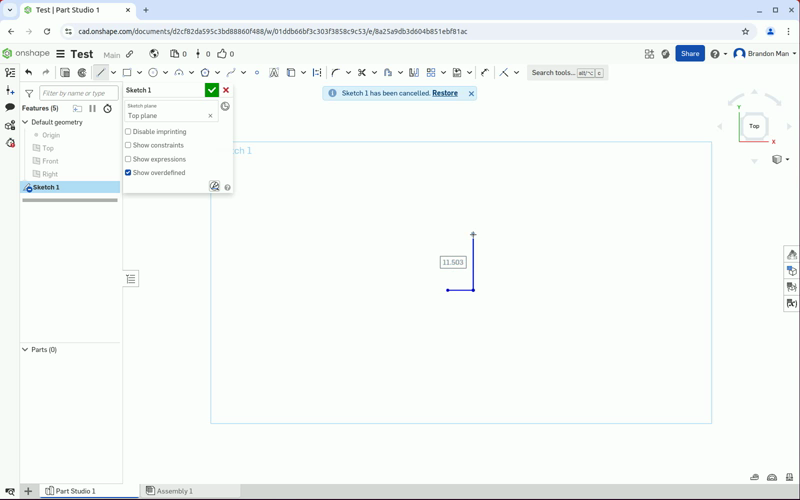
mouse_move(503, 234)
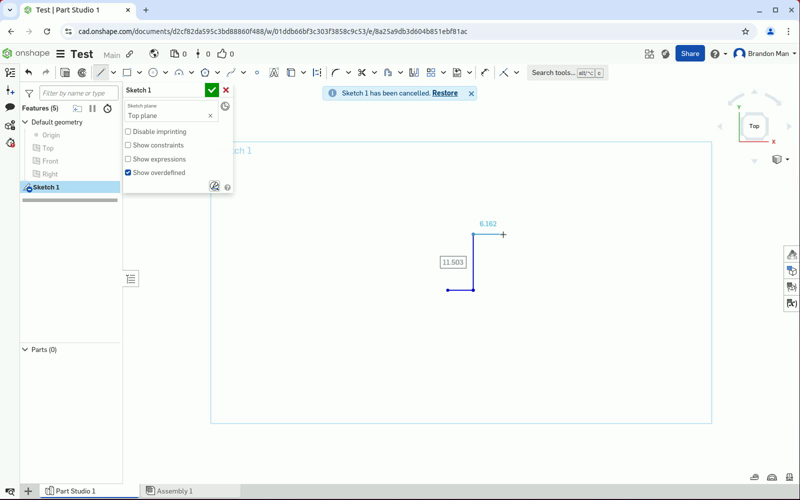
mouse_move(447, 234)
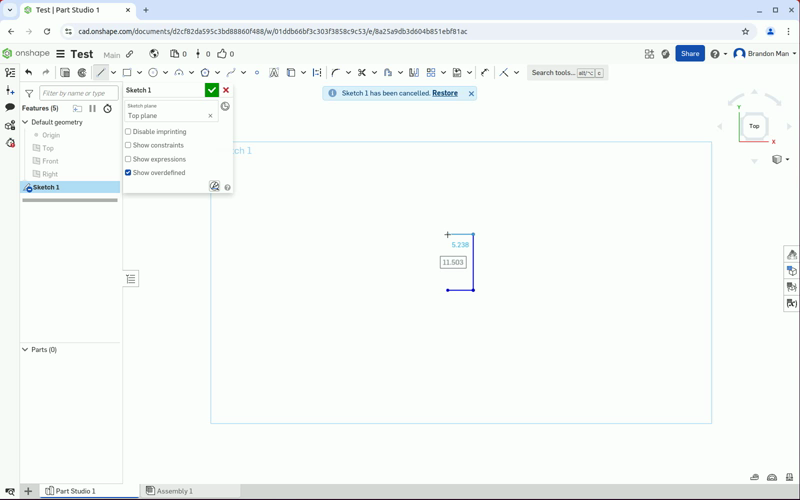
click(447, 234)
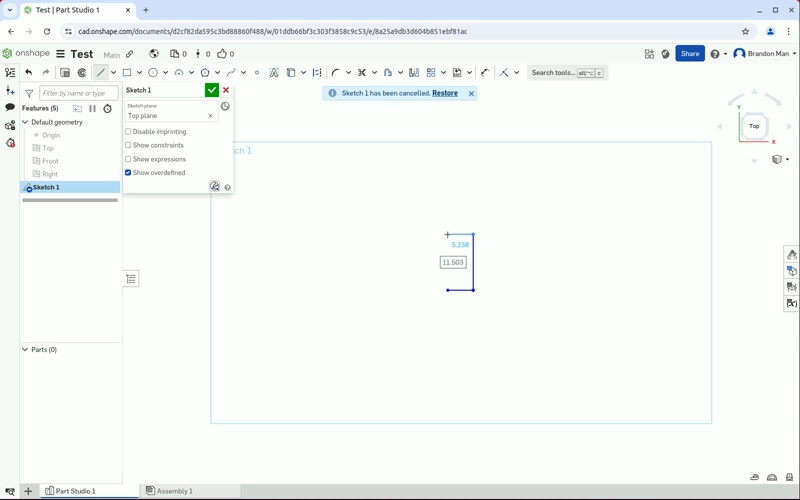
key_up(shift)
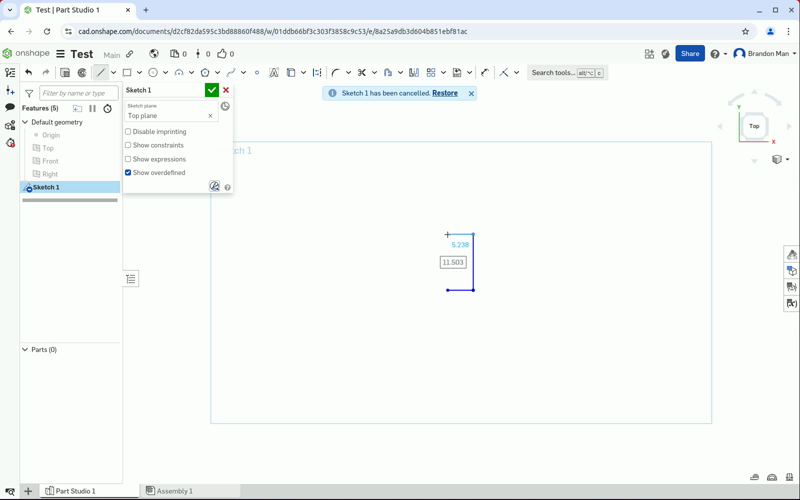
mouse_move(477, 234)
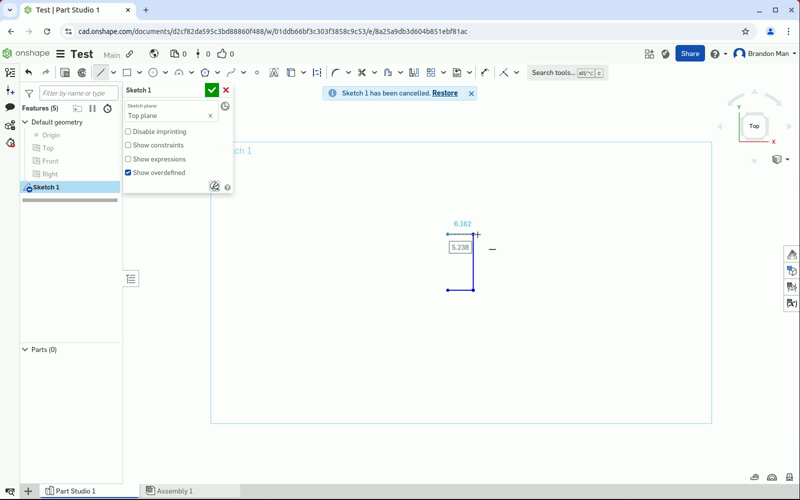
key_down(shift)
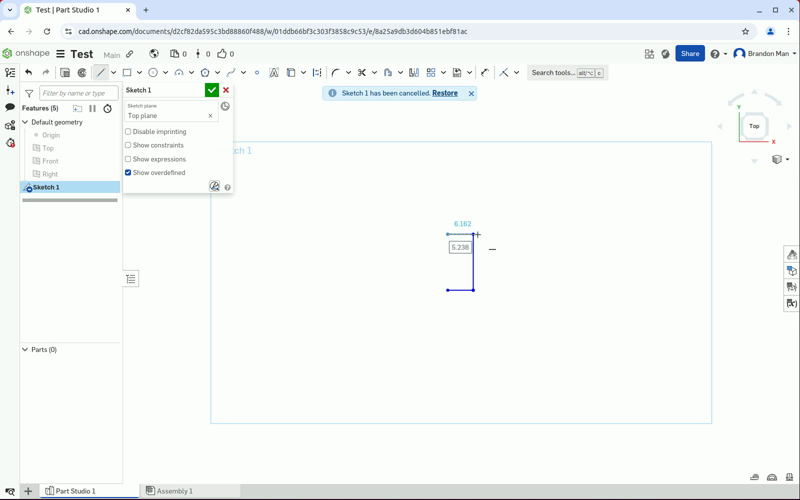
mouse_move(447, 290)
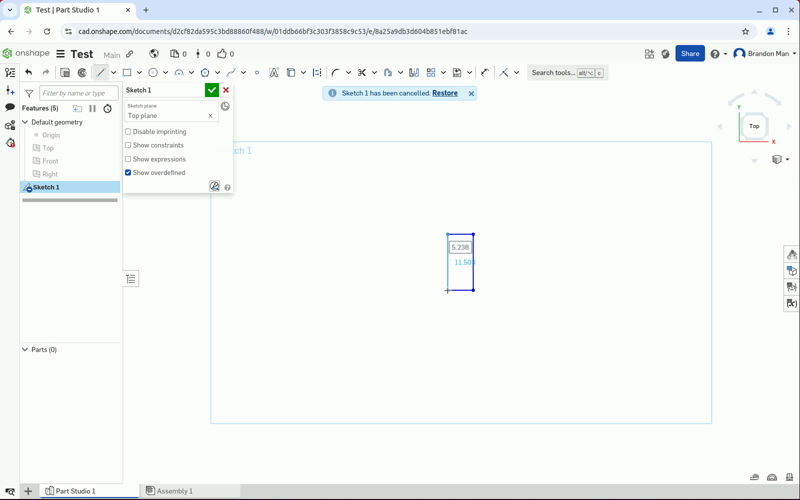
key_up(shift)
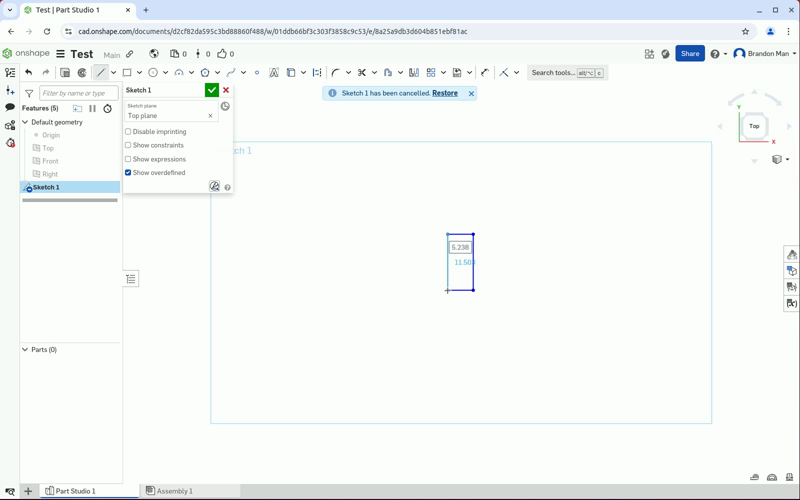
click(447, 290)
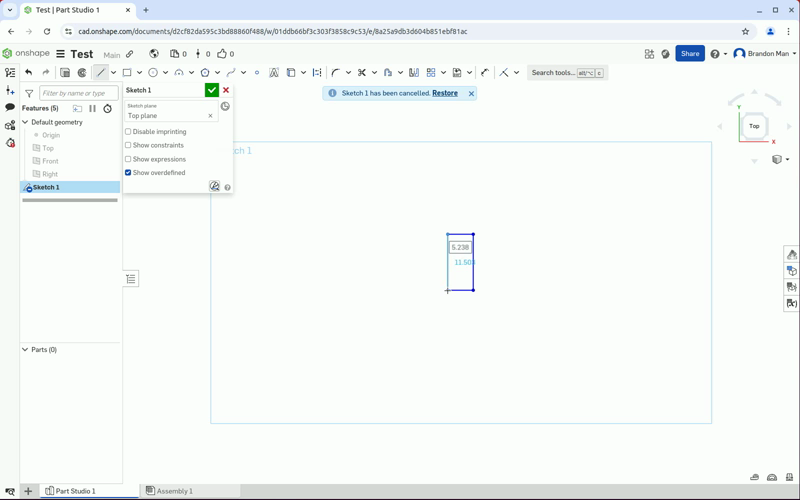
key(esc)
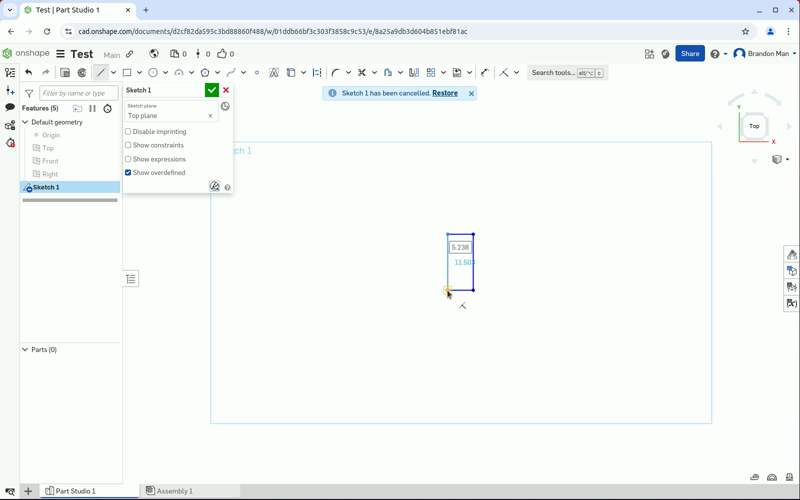
mouse_move(450, 261)
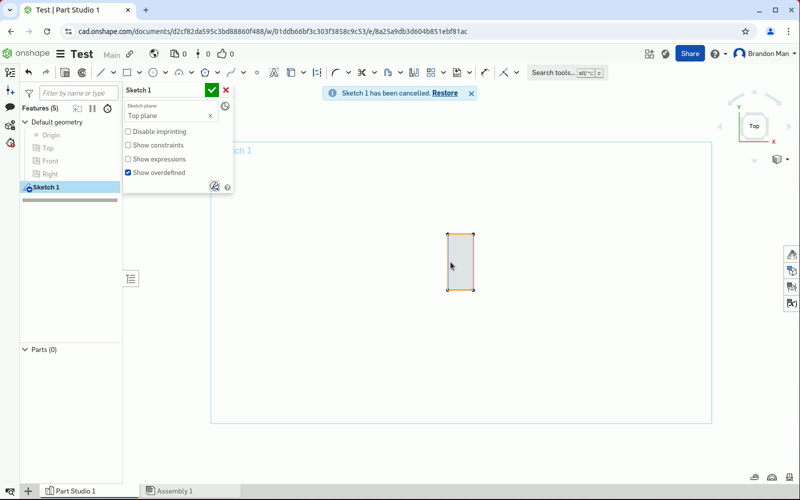
scroll(6)
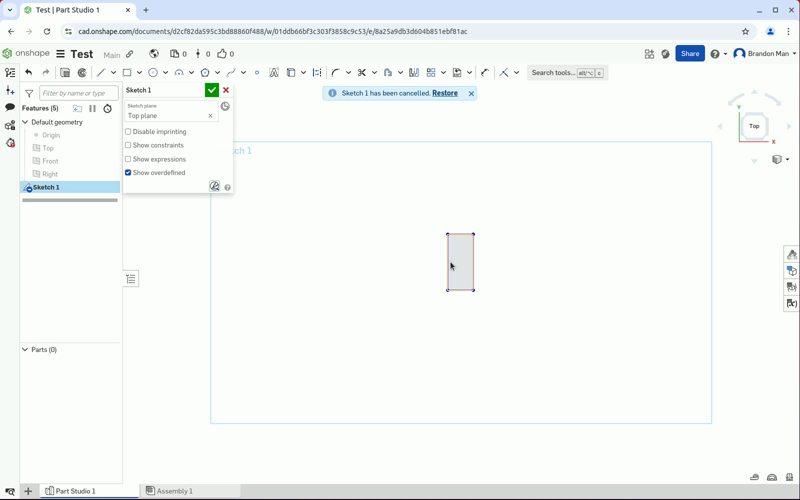
scroll(6)
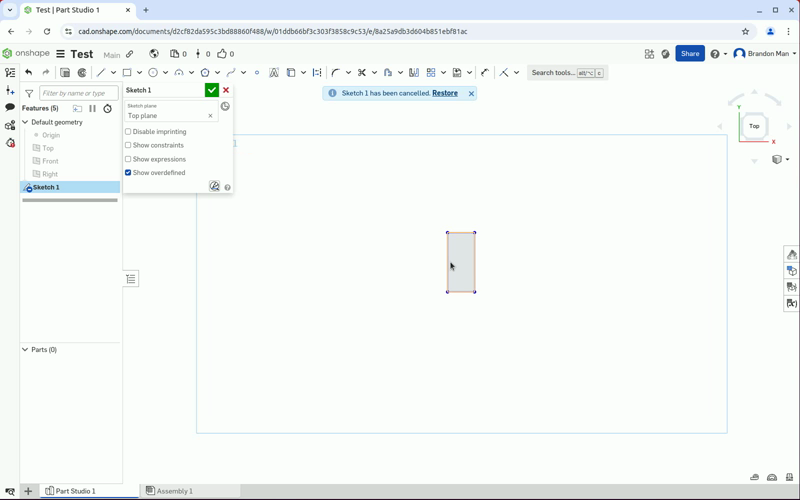
scroll(6)
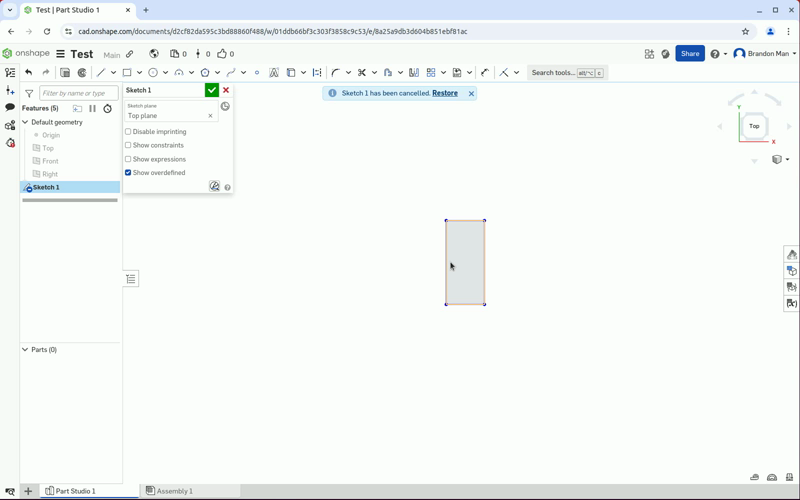
scroll(6)
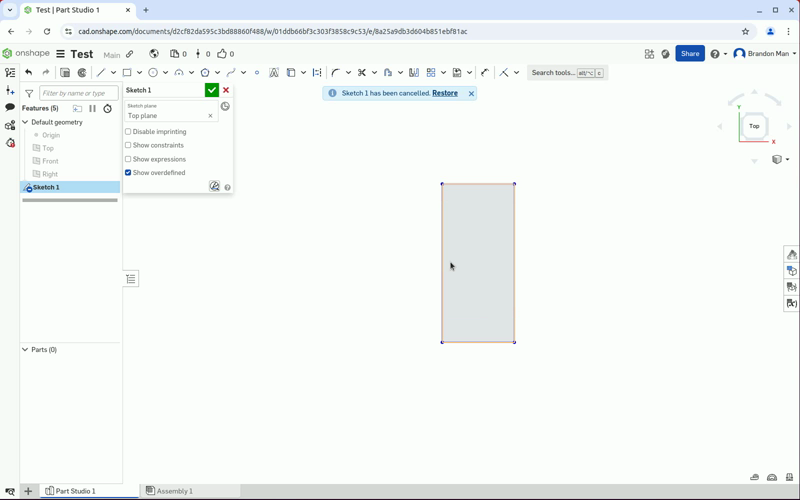
scroll(6)
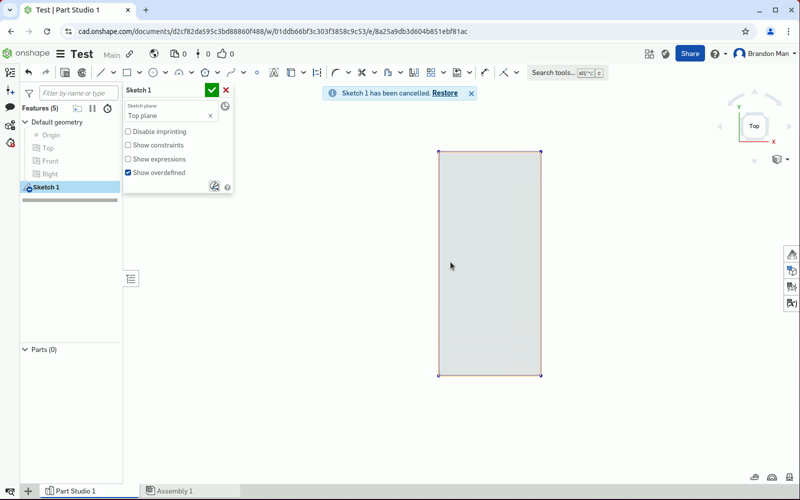
scroll(6)
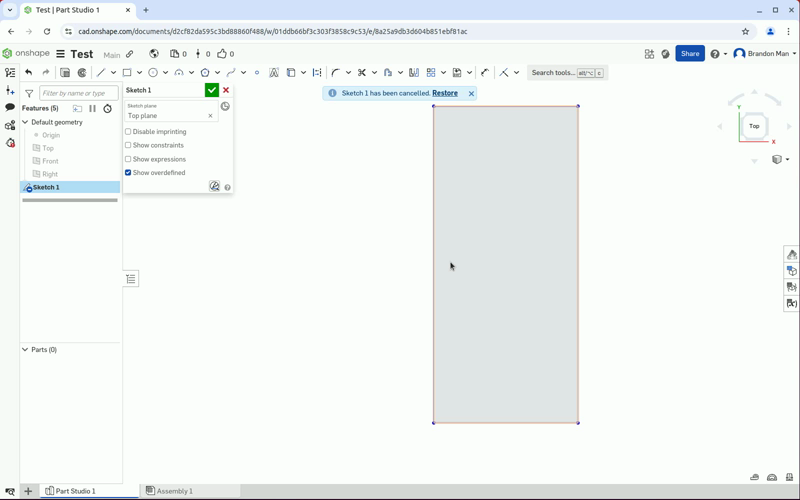
scroll(6)
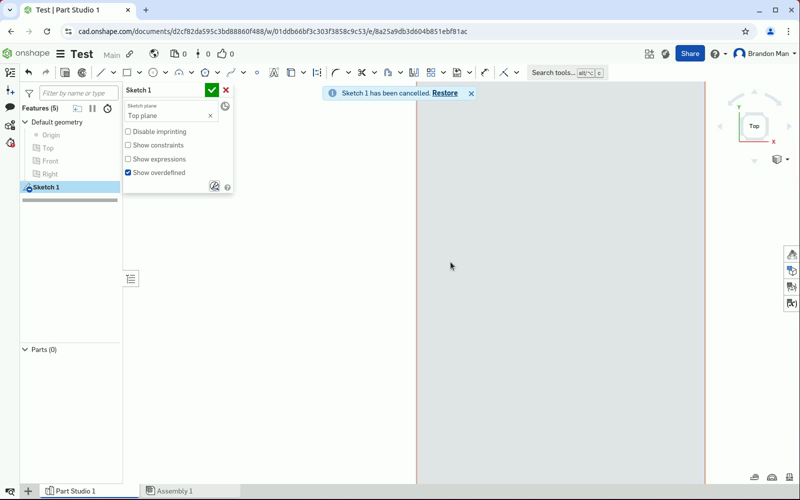
click(450, 261)
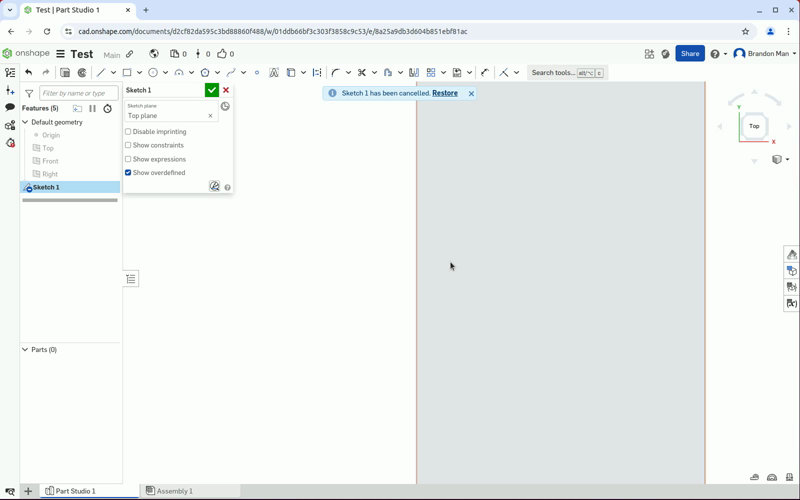
scroll(-6)
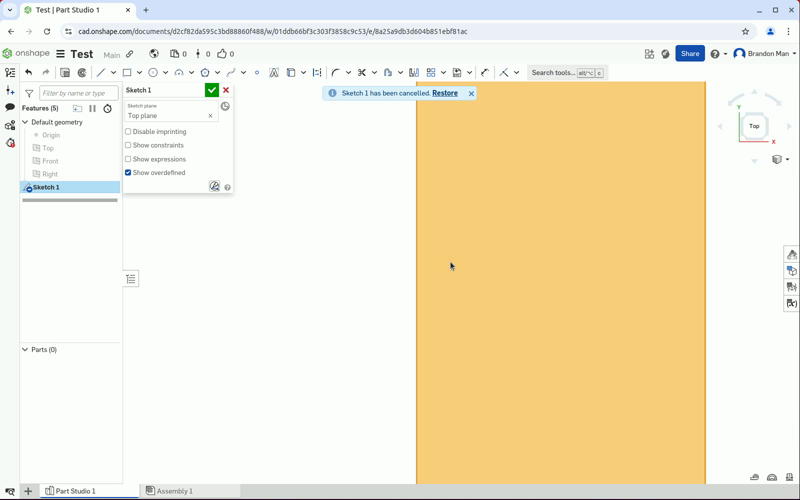
scroll(-6)
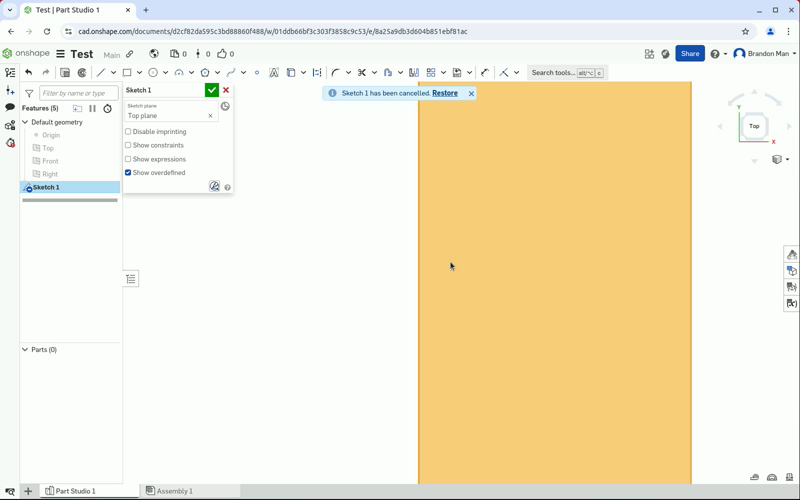
scroll(-6)
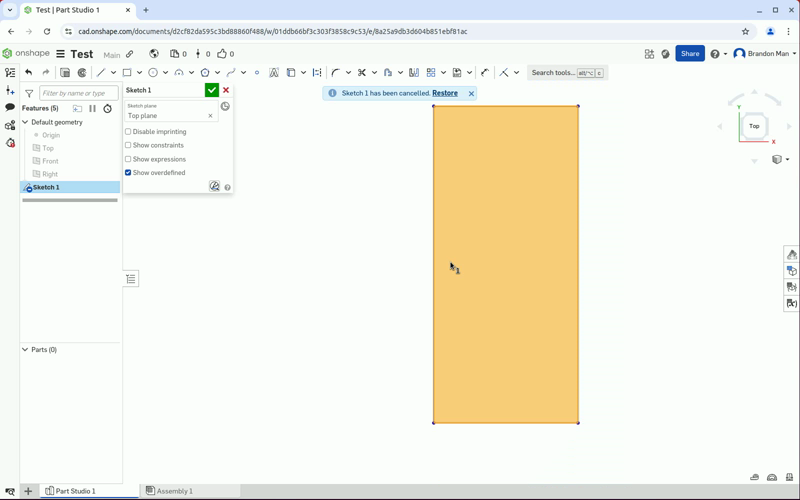
scroll(-6)
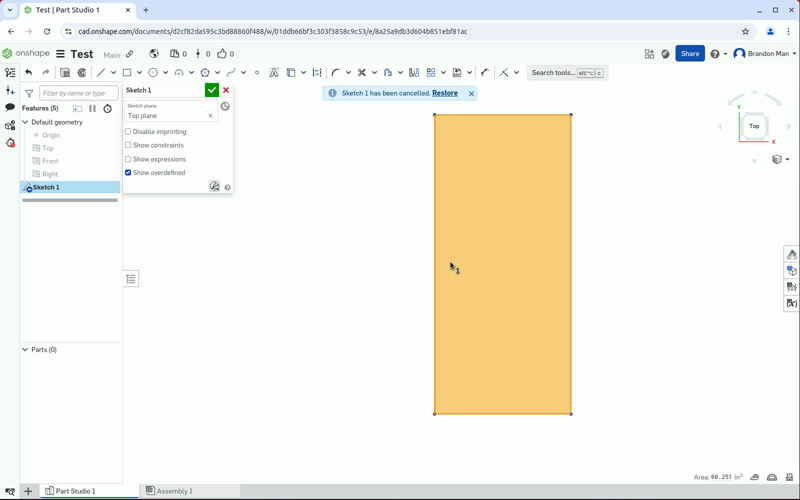
scroll(-6)
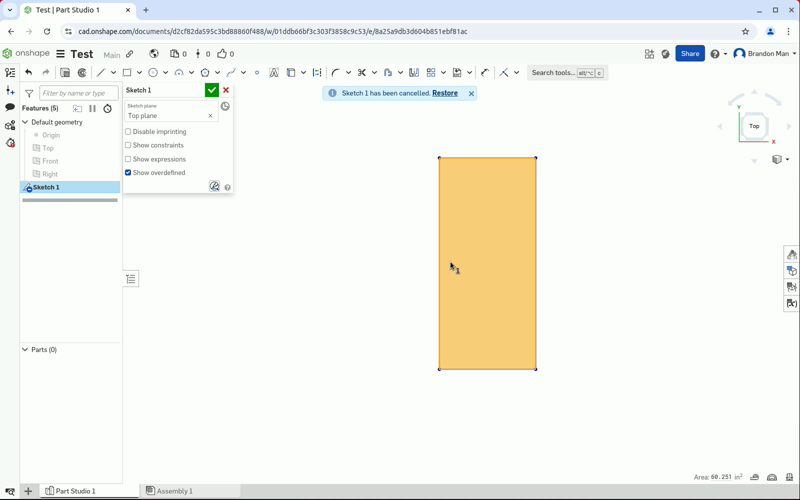
scroll(-6)
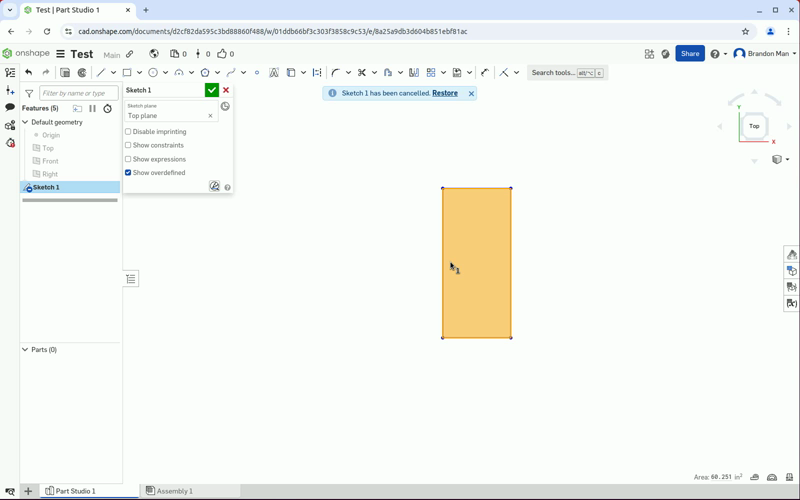
scroll(-6)
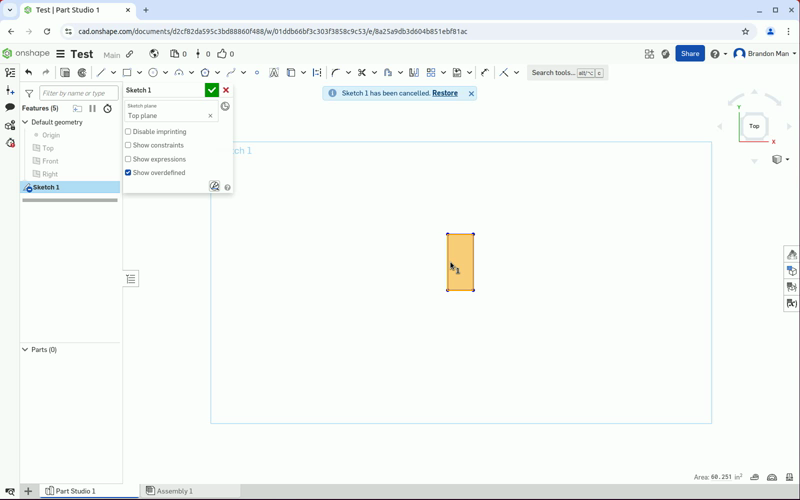
mouse_move(73, 352)
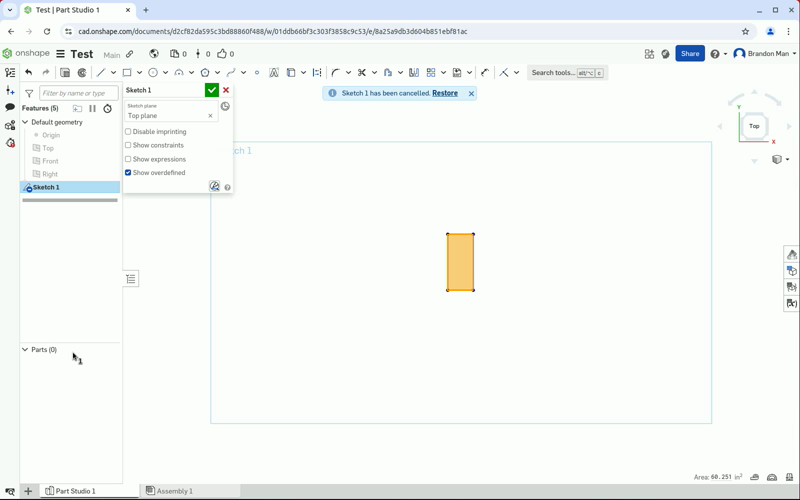
key(shift+y)
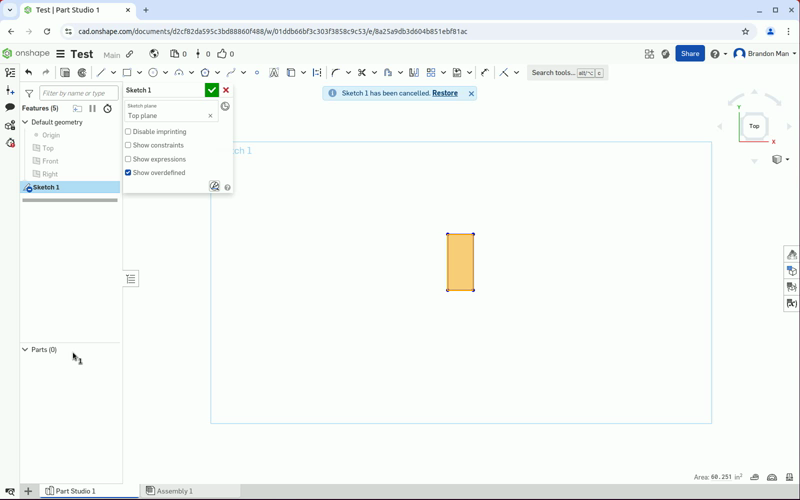
key(shift+e)
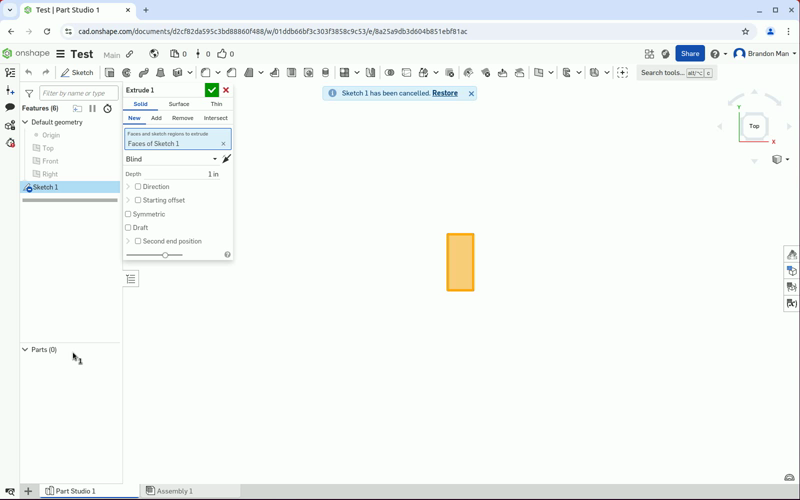
mouse_move(143, 106)
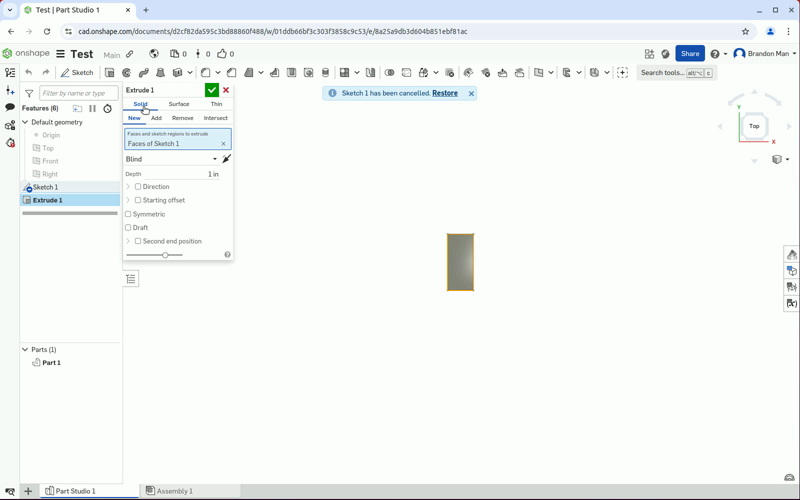
click(143, 106)
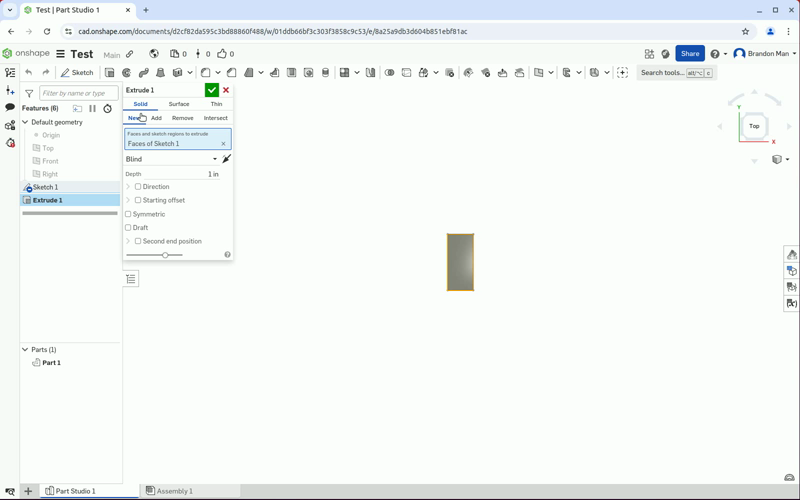
mouse_move(137, 120)
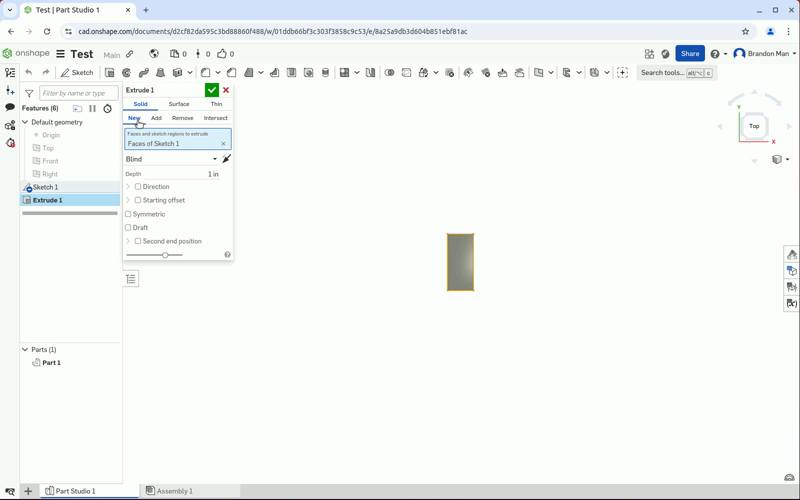
click(137, 120)
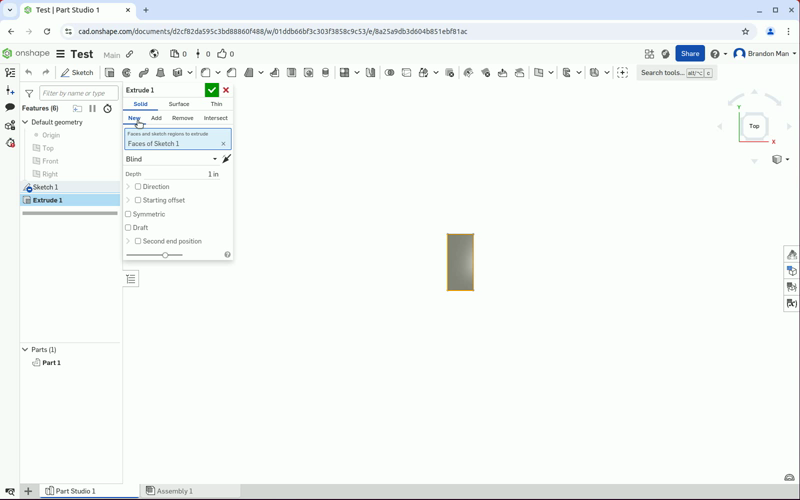
key(tab, 4)
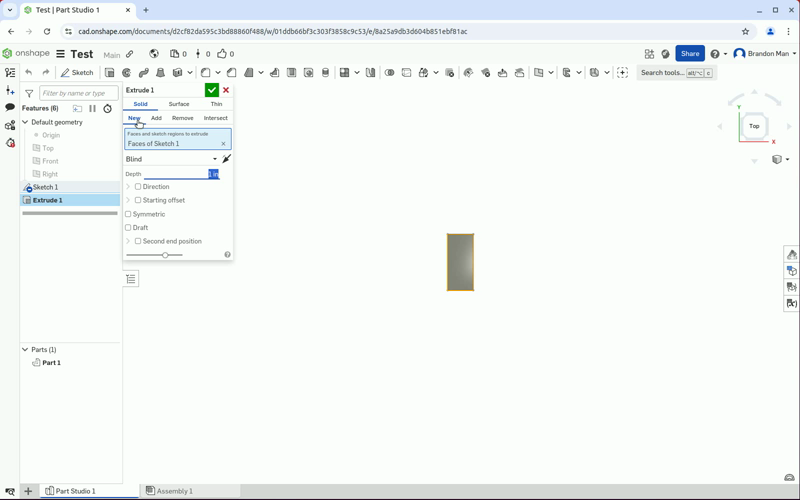
text(5.536)
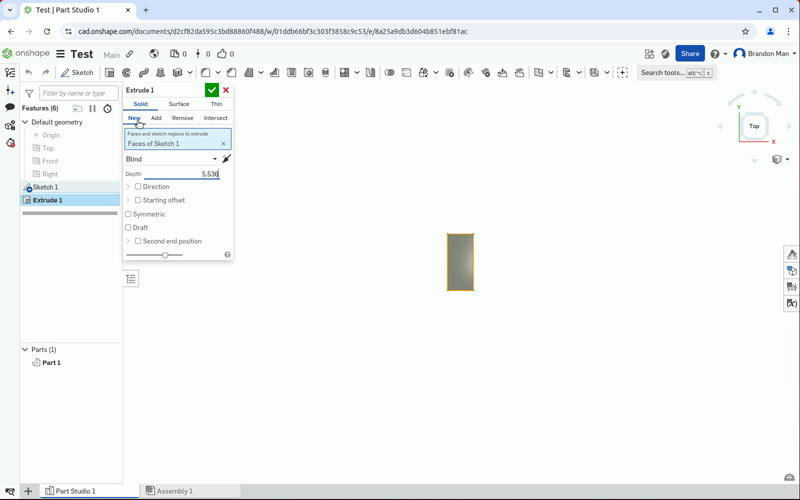
key(enter)
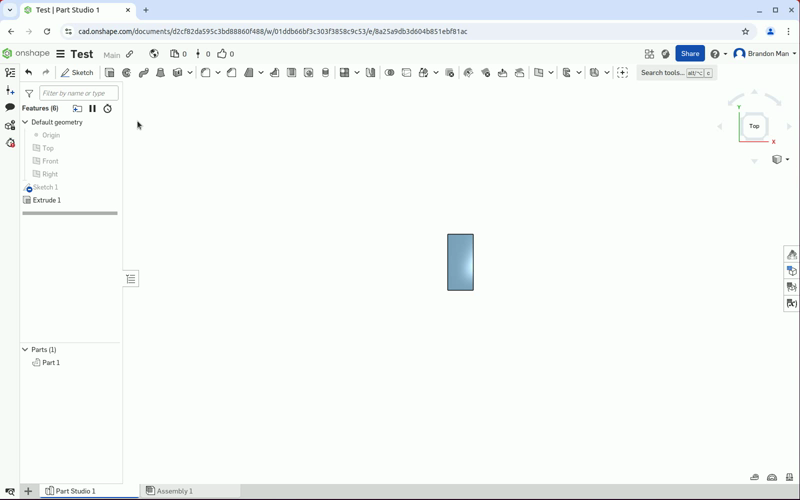
key(shift+h)
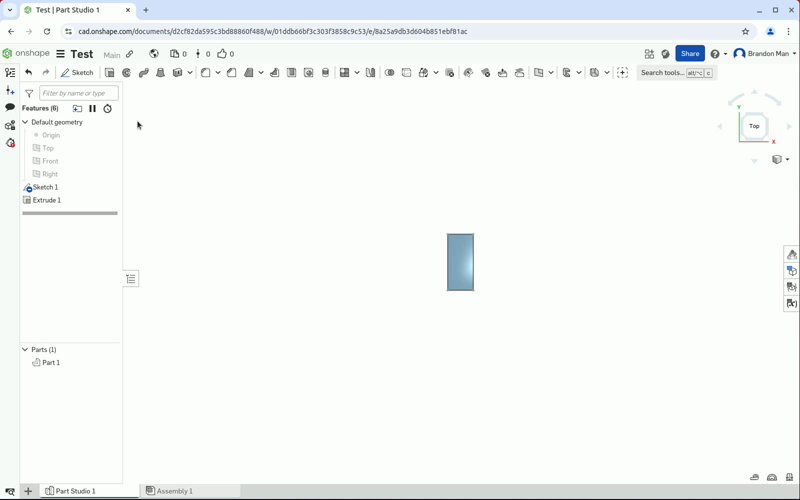
key(shift+h)
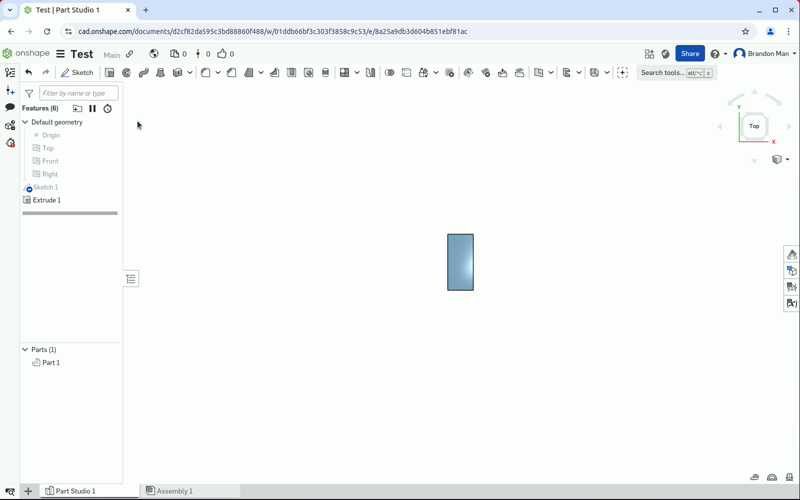
mouse_move(73, 189)
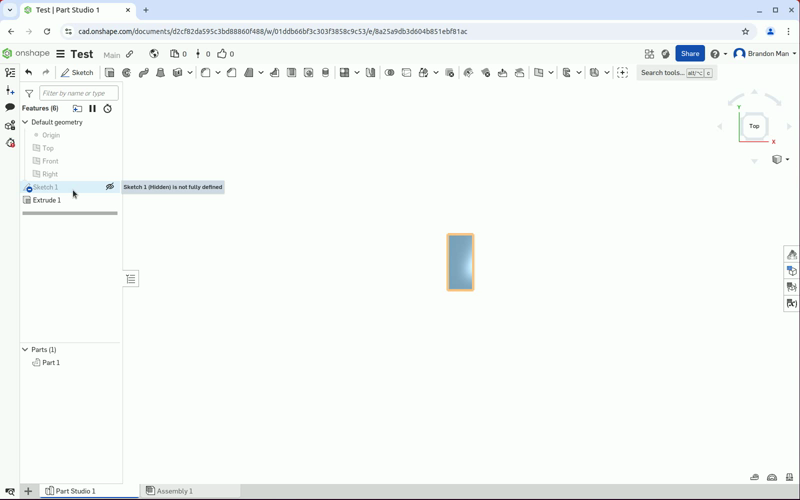
click(73, 189)
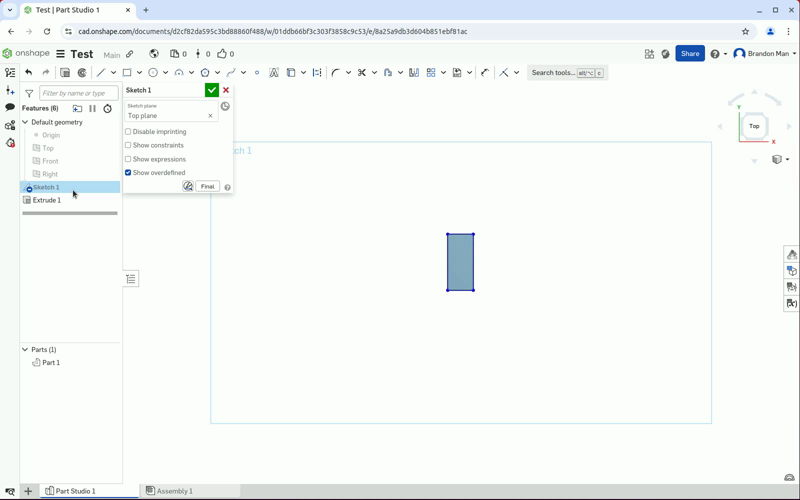
mouse_move(229, 92)
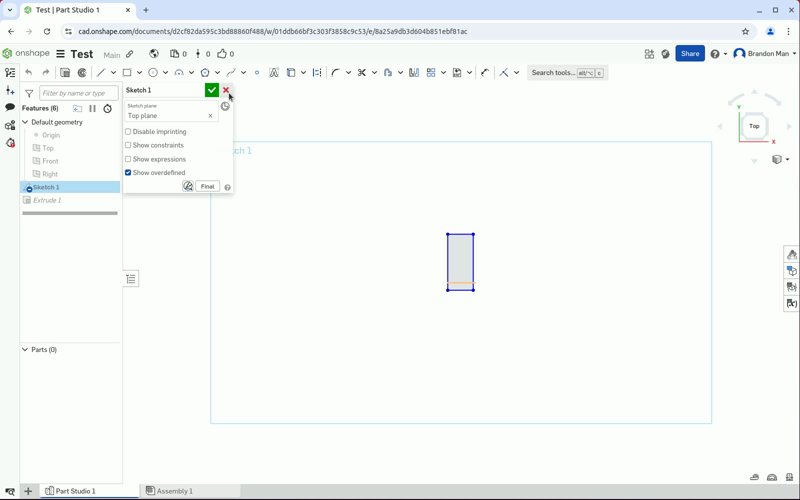
click(229, 92)
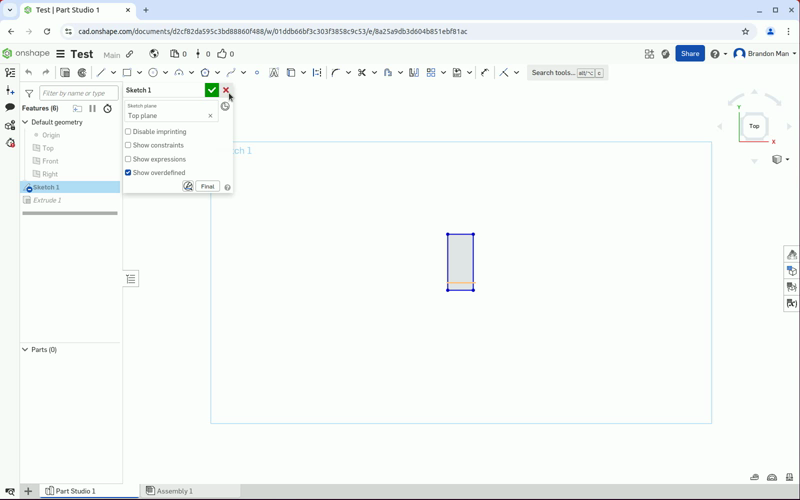
key(shift+s)
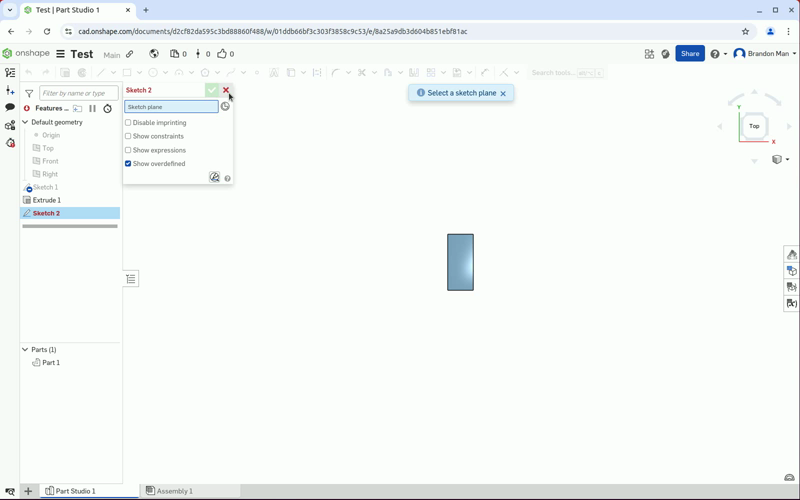
mouse_move(73, 150)
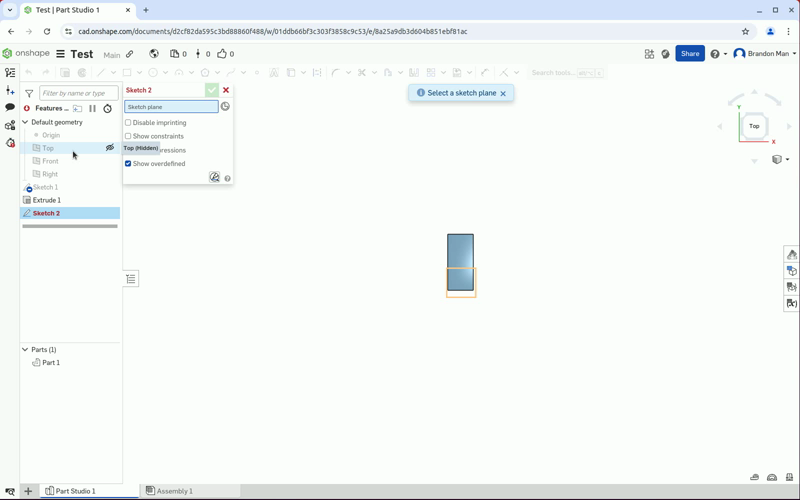
click(73, 150)
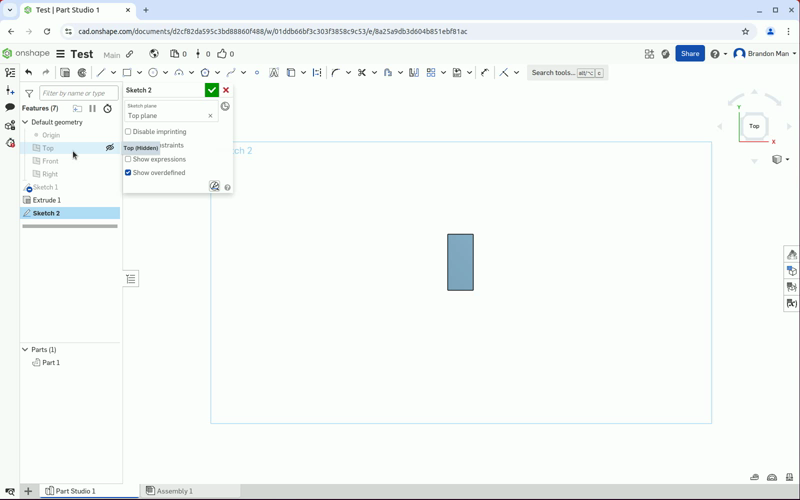
mouse_move(73, 352)
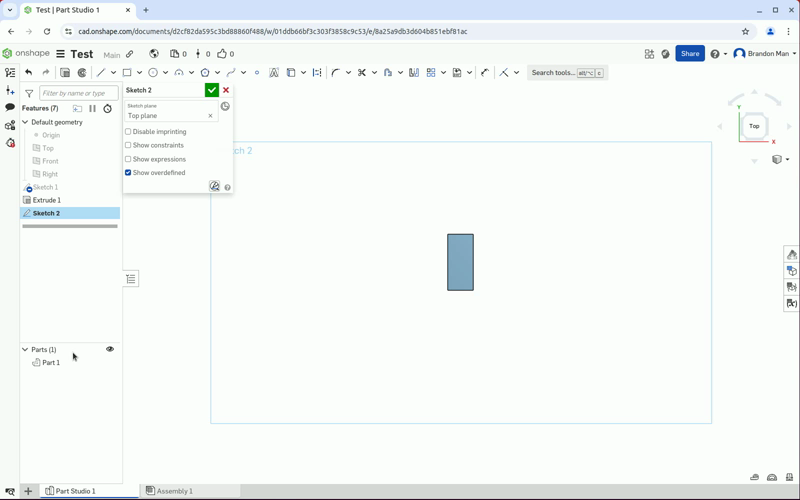
key(y)
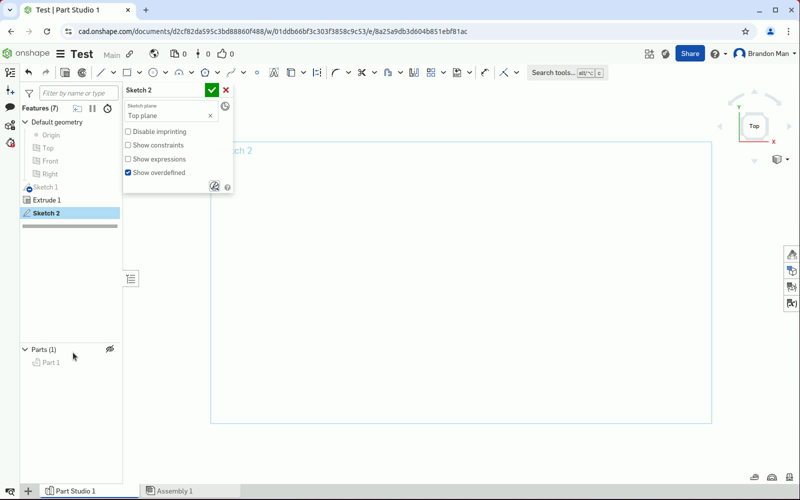
key(l)
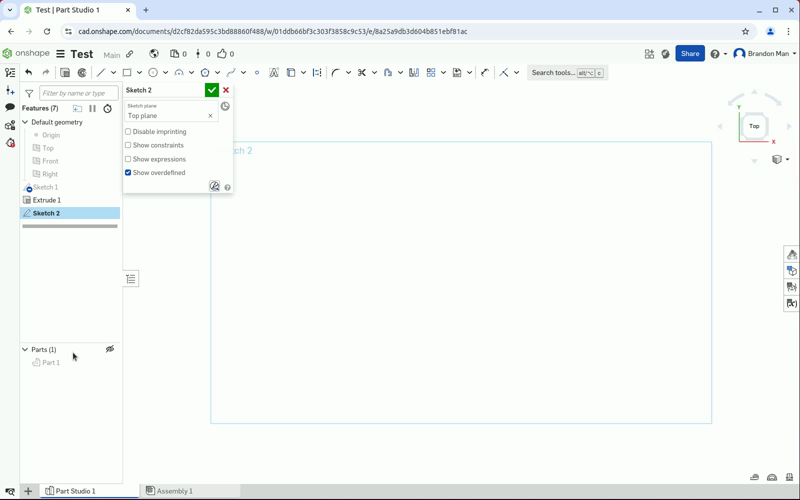
key_down(shift)
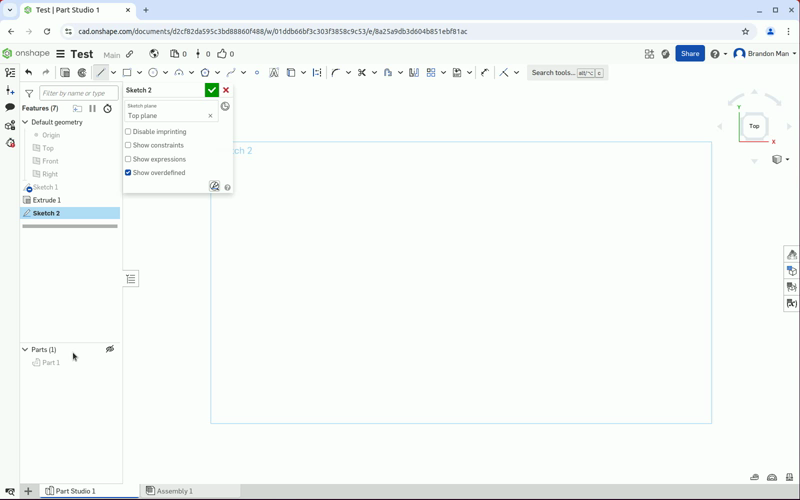
mouse_move(548, 290)
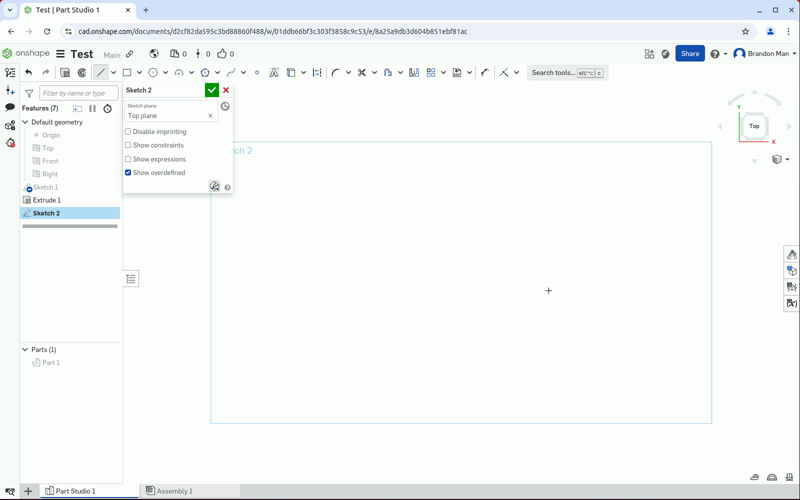
click(548, 290)
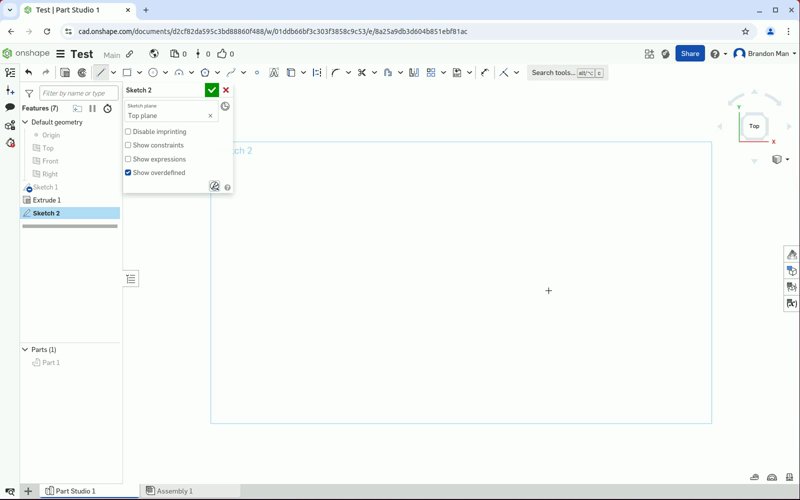
key_up(shift)
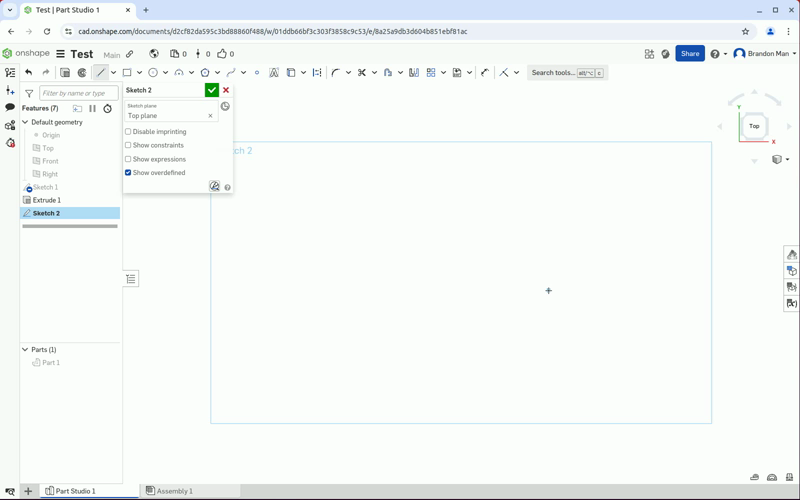
key_down(shift)
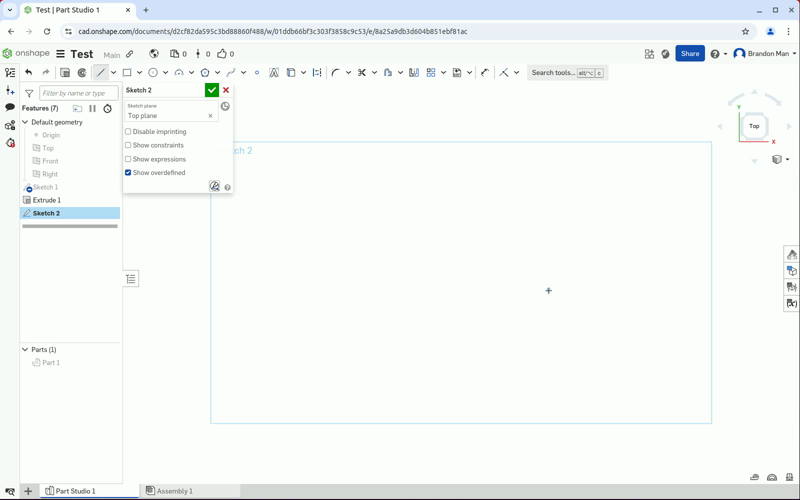
mouse_move(578, 290)
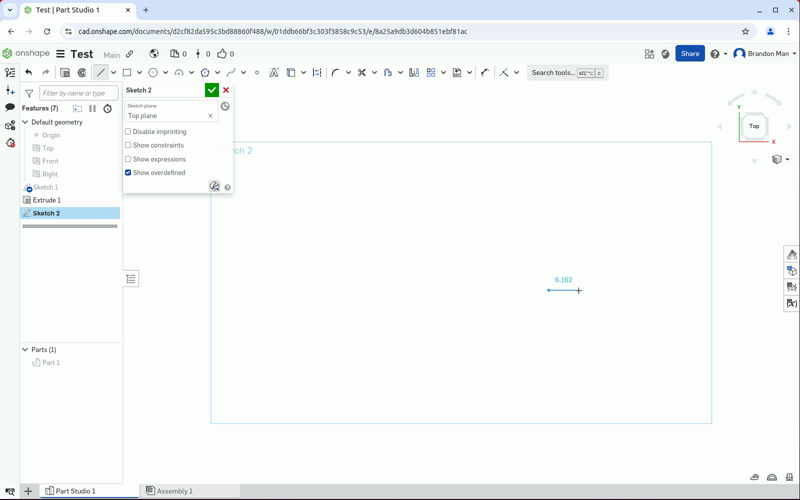
mouse_move(573, 290)
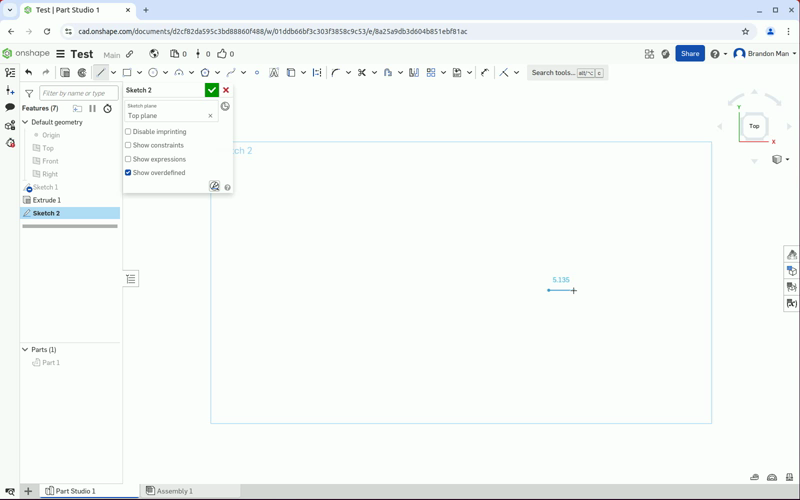
click(573, 290)
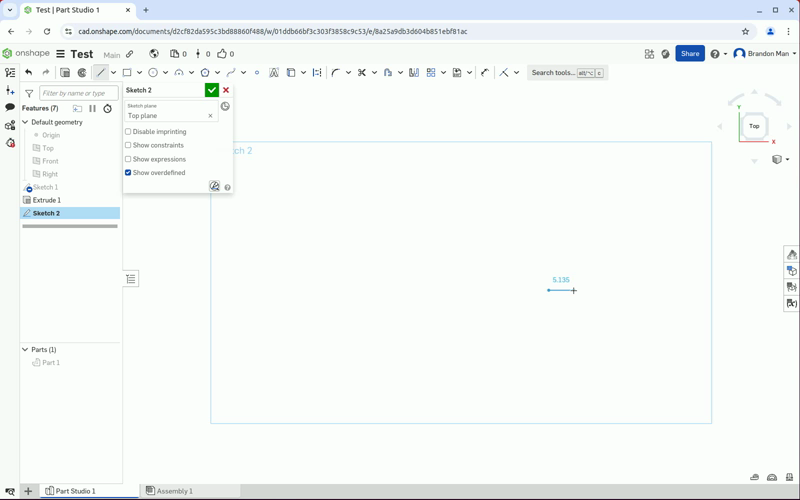
key_up(shift)
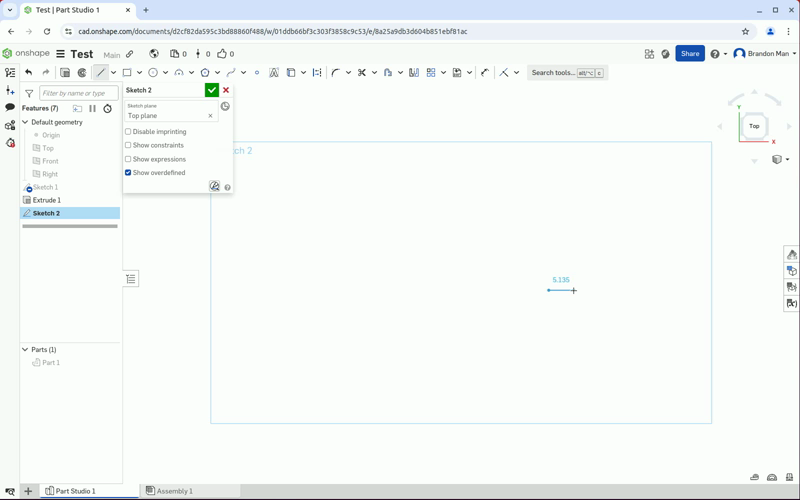
key_down(shift)
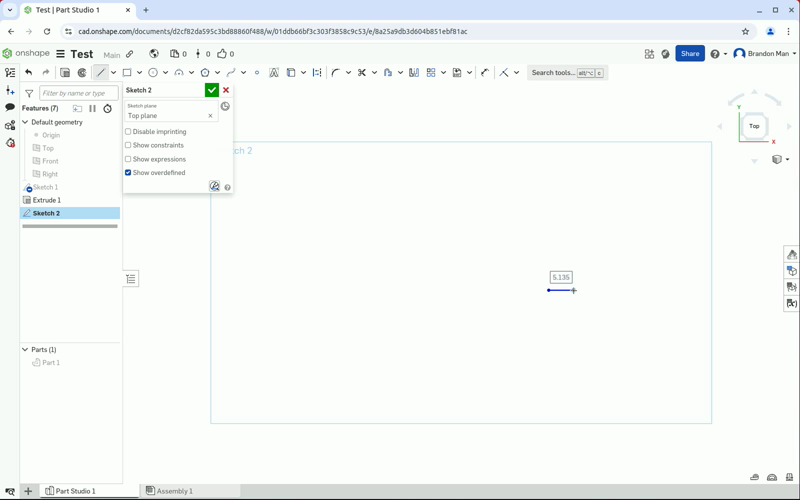
mouse_move(589, 290)
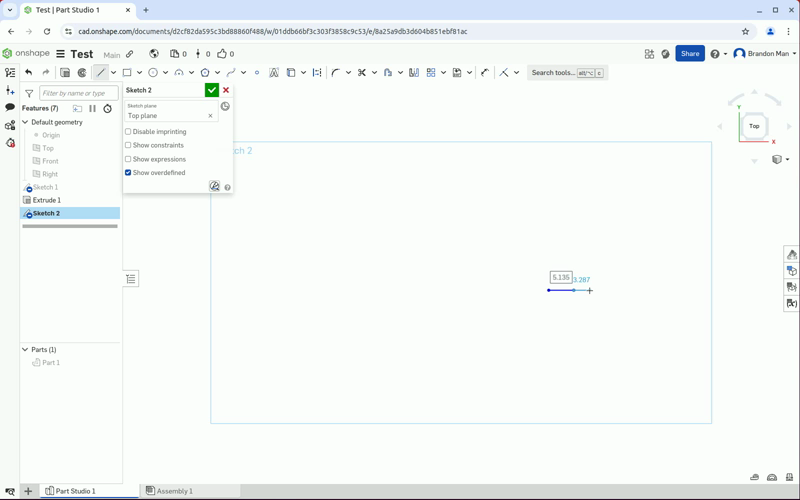
mouse_move(573, 234)
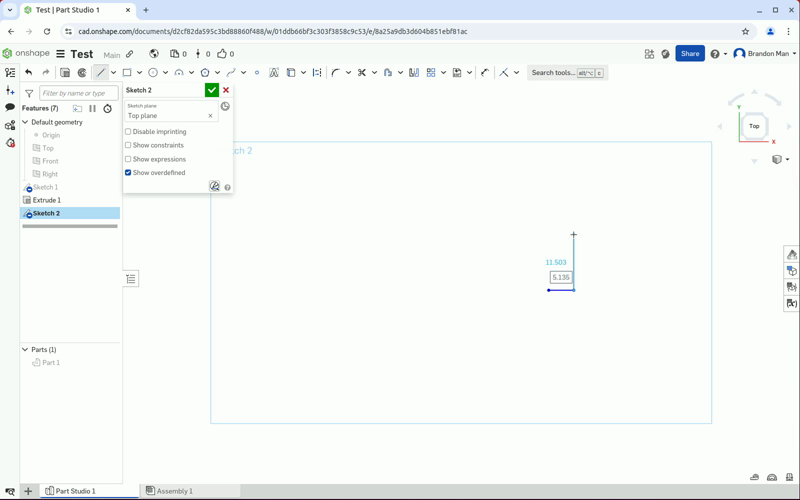
click(573, 234)
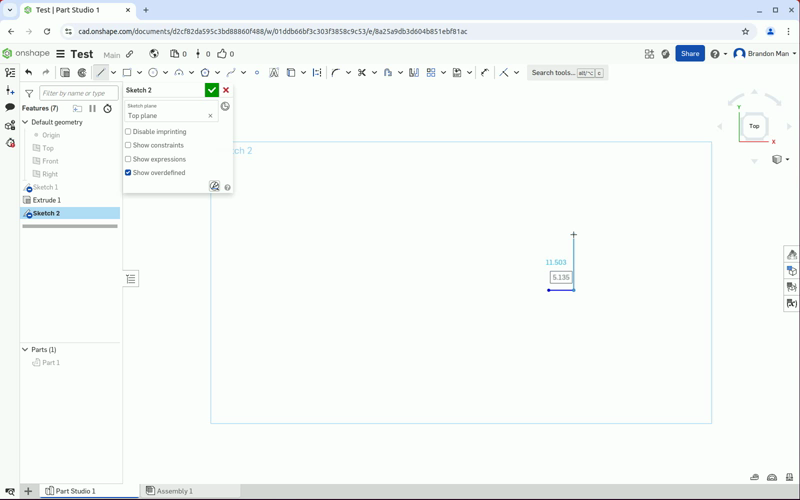
key_up(shift)
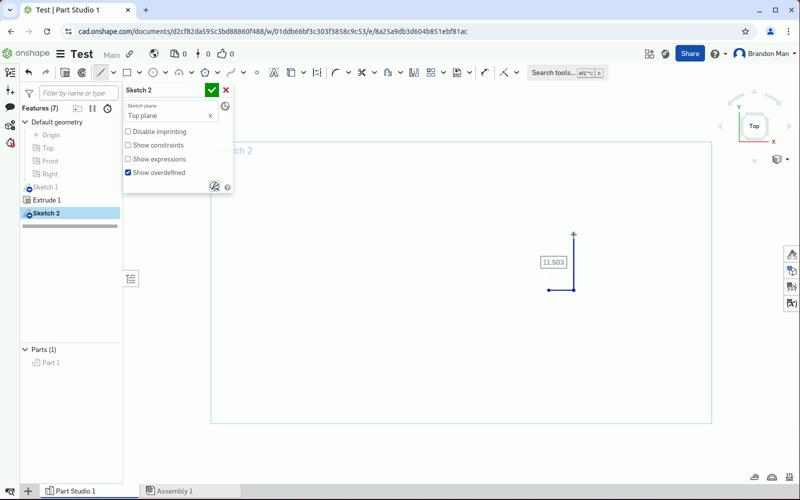
key_down(shift)
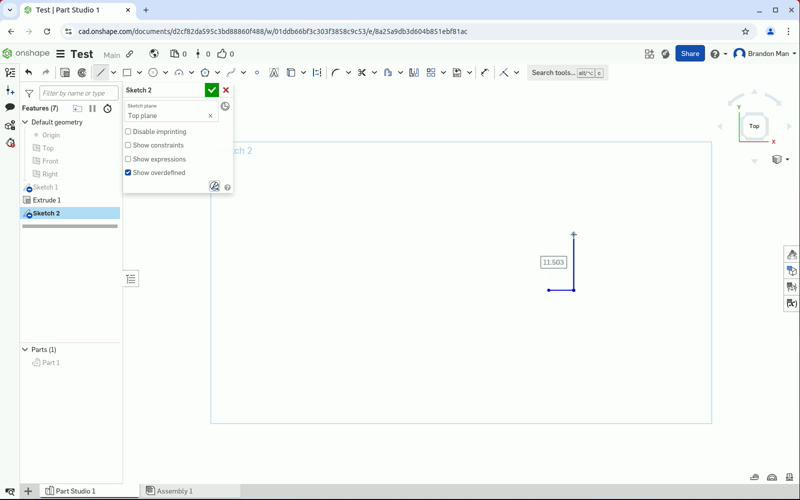
mouse_move(589, 234)
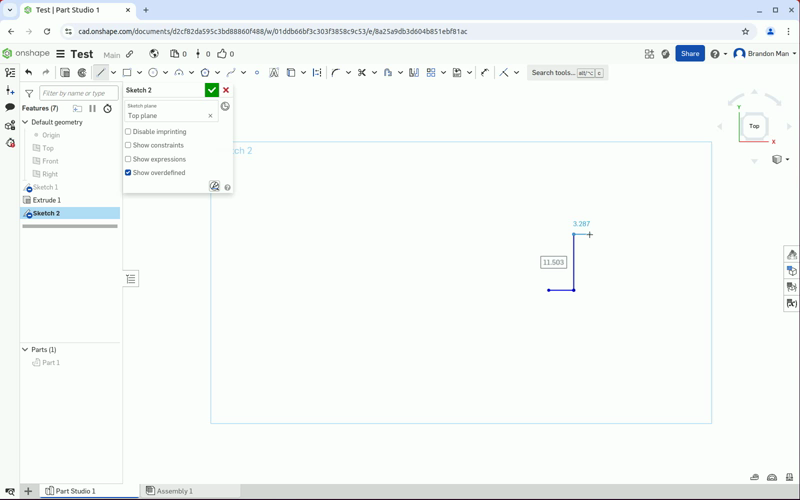
mouse_move(548, 234)
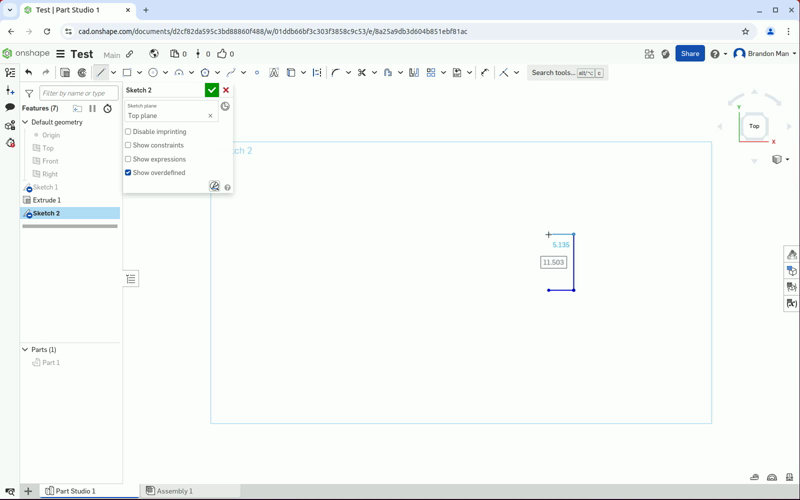
click(548, 234)
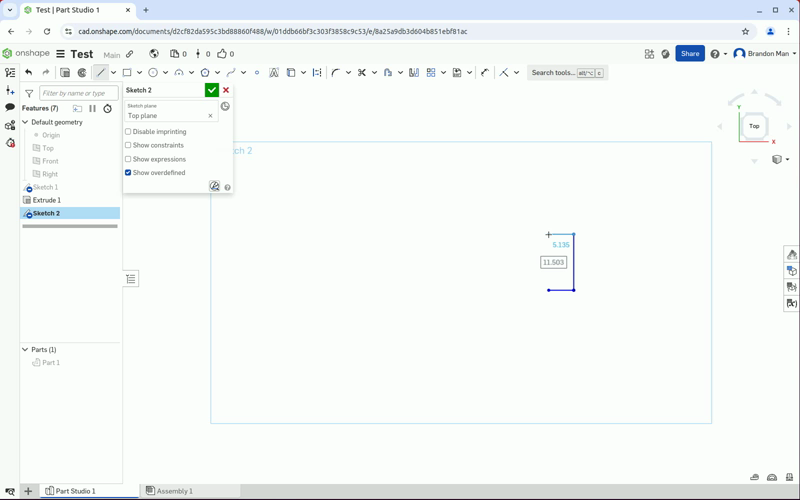
key_up(shift)
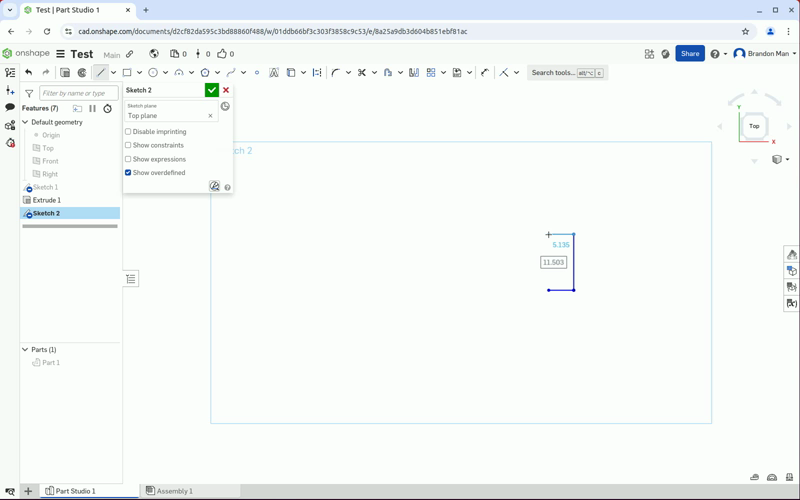
mouse_move(578, 234)
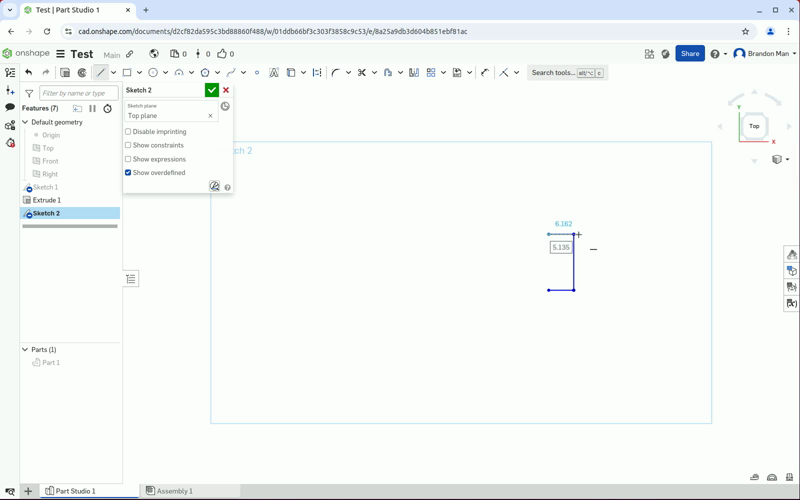
key_down(shift)
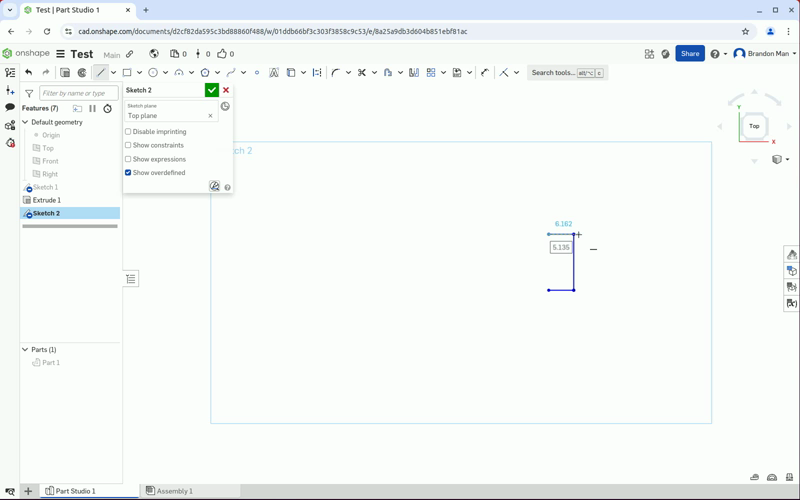
mouse_move(548, 290)
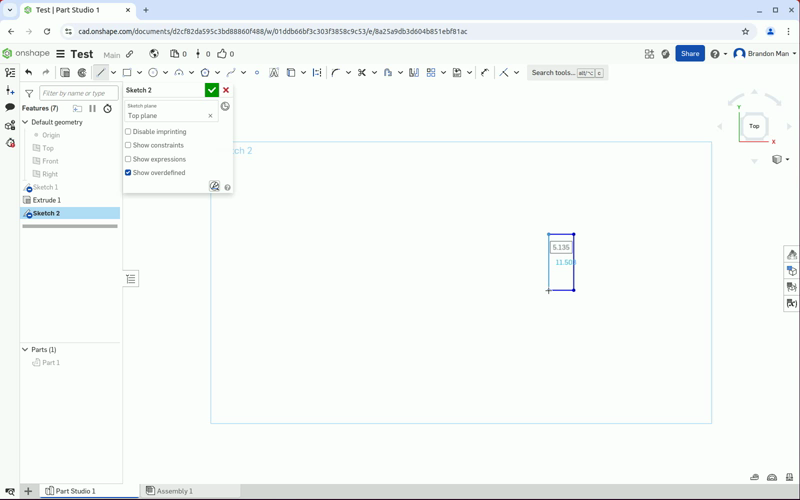
key_up(shift)
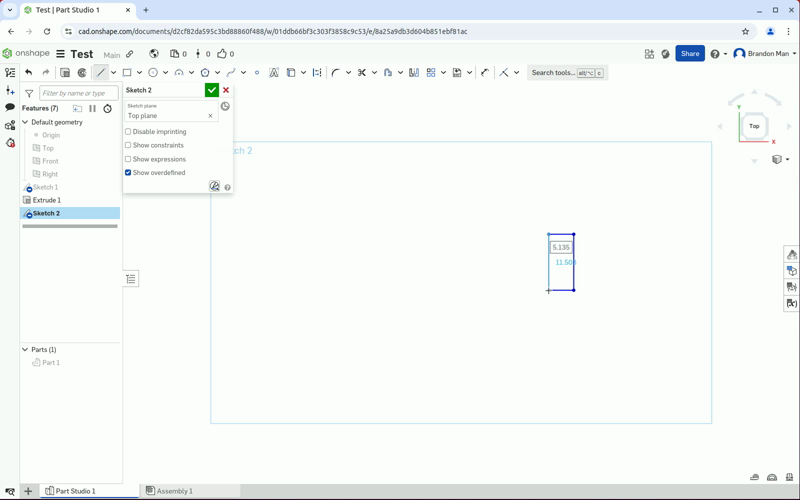
click(548, 290)
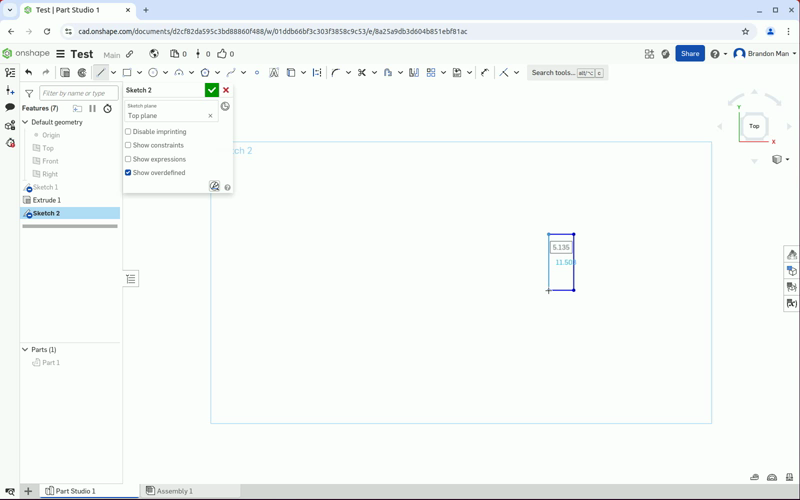
key(esc)
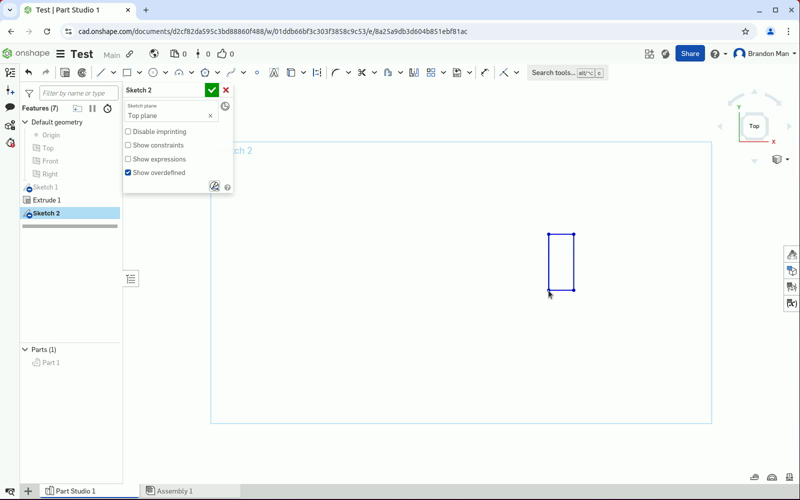
mouse_move(570, 267)
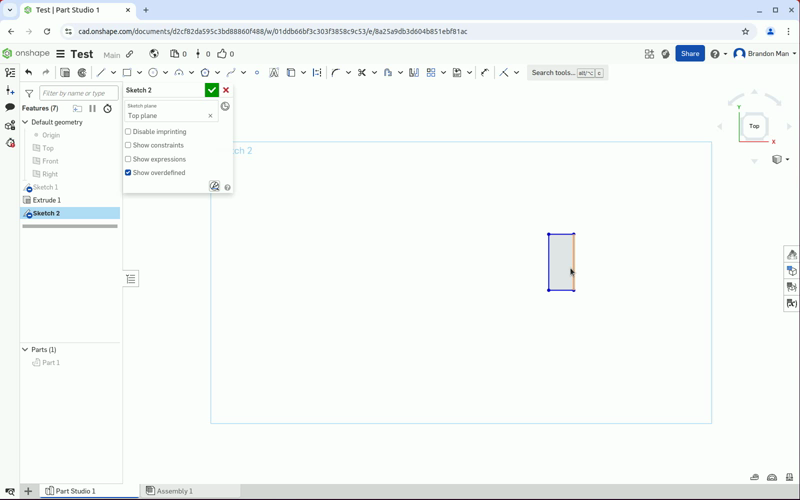
scroll(6)
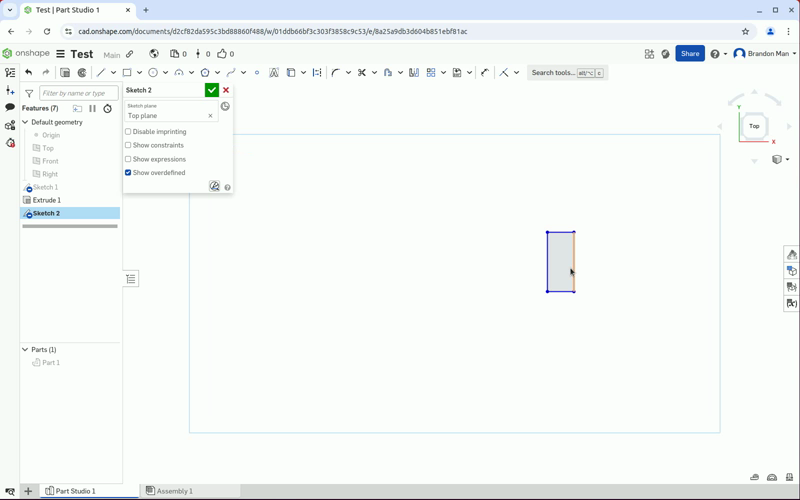
scroll(6)
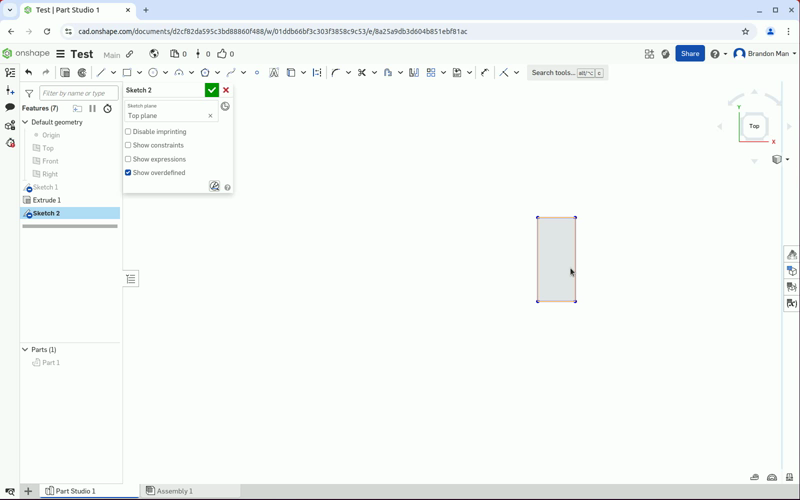
scroll(6)
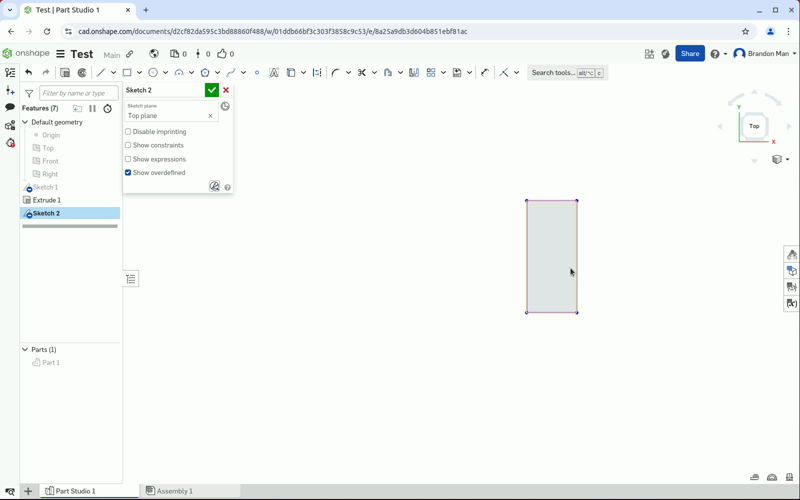
scroll(6)
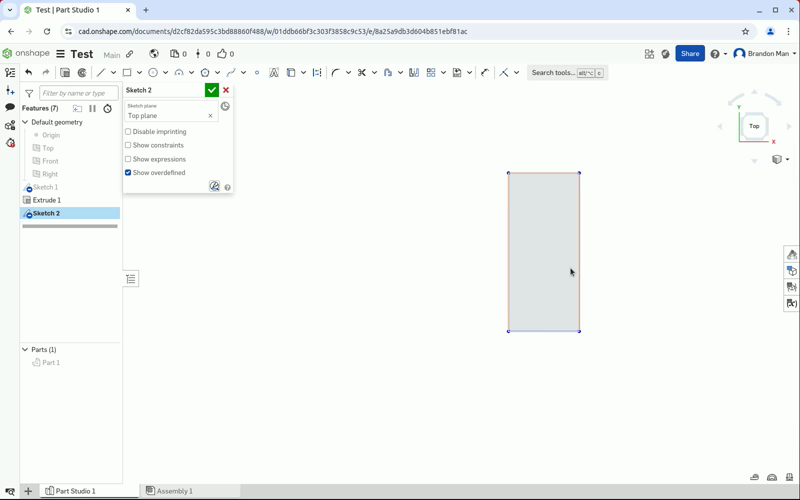
scroll(6)
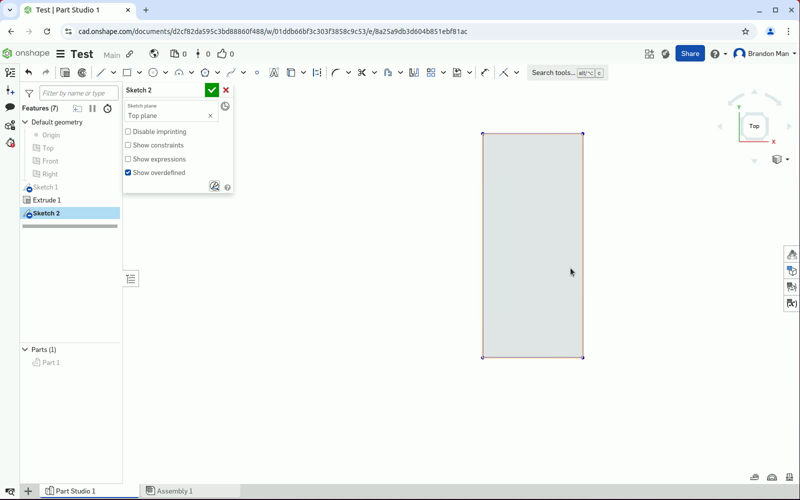
scroll(6)
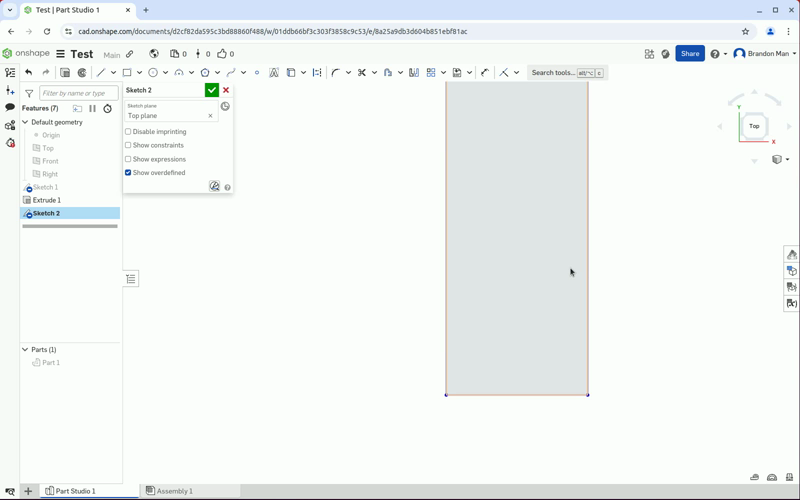
scroll(6)
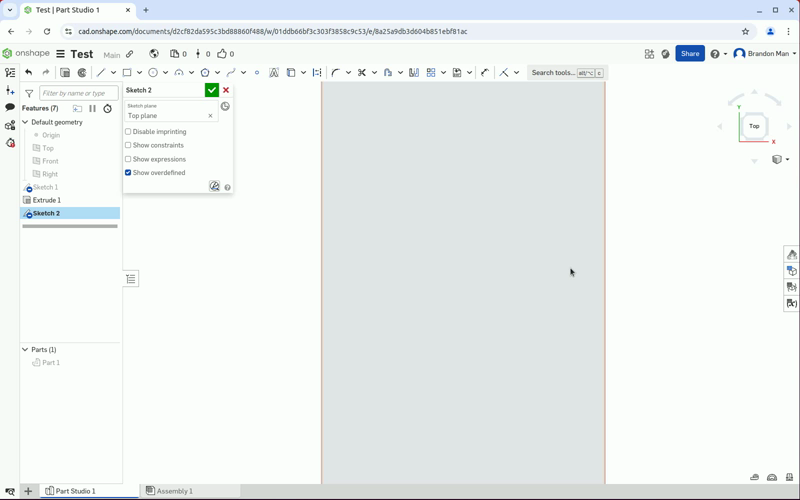
click(570, 267)
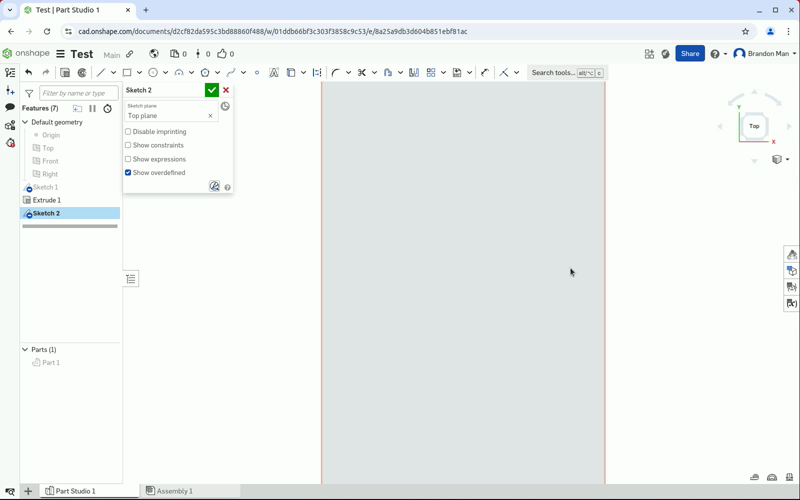
scroll(-6)
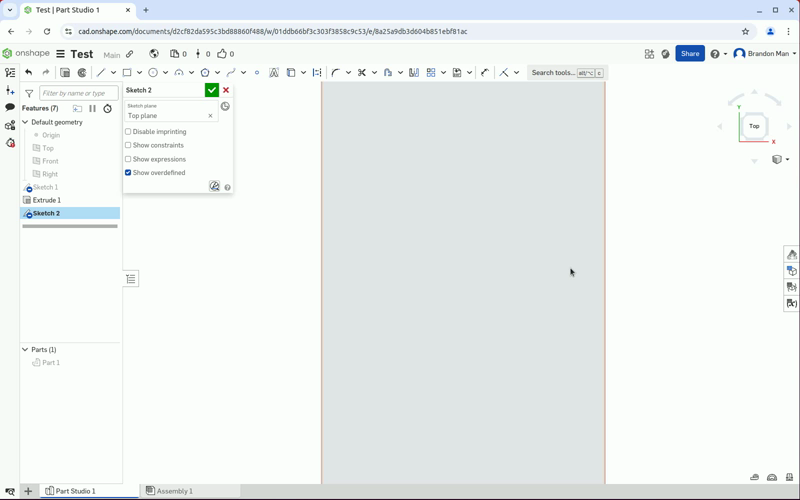
scroll(-6)
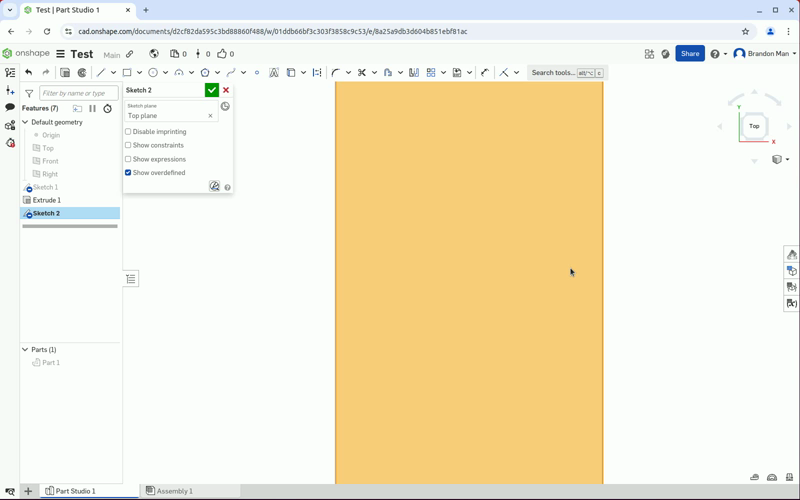
scroll(-6)
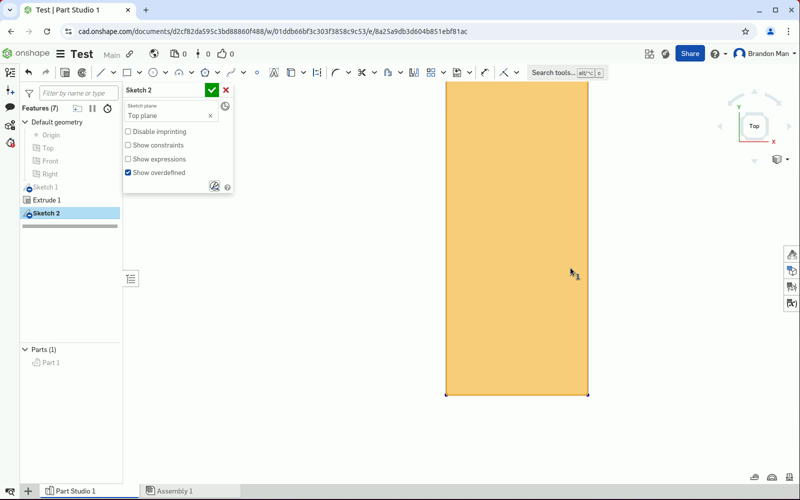
scroll(-6)
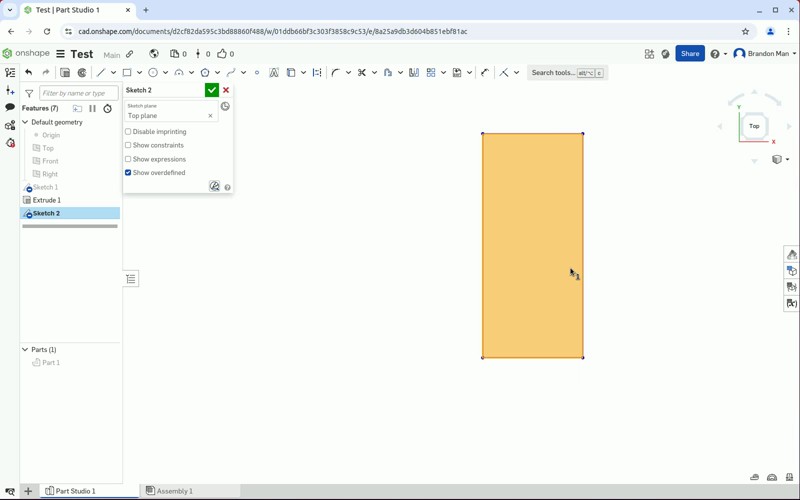
scroll(-6)
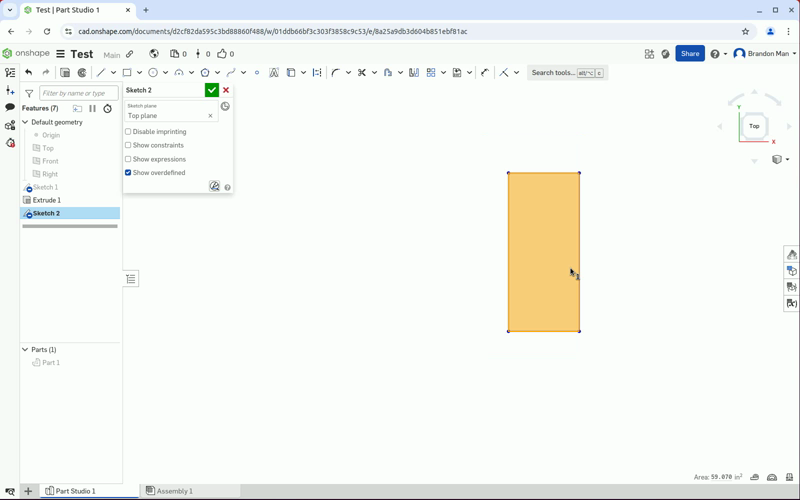
scroll(-6)
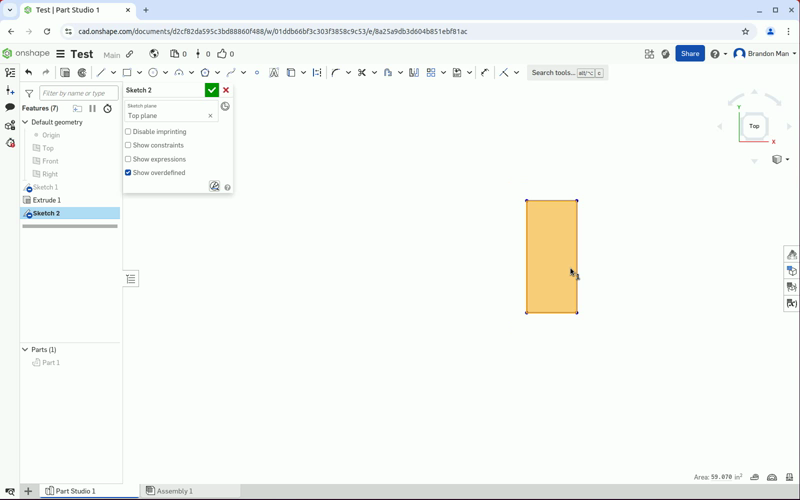
scroll(-6)
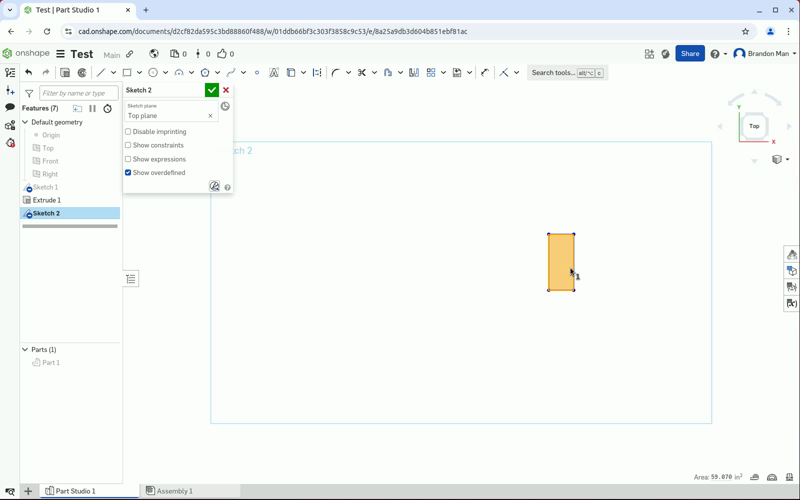
mouse_move(73, 352)
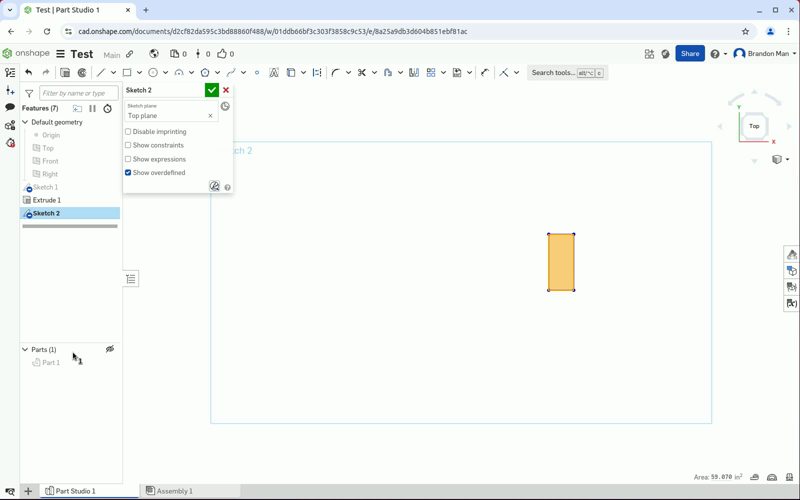
key(shift+y)
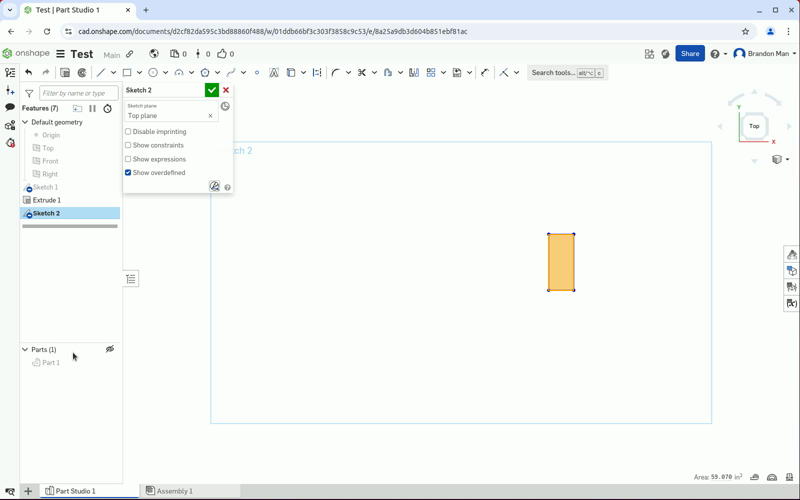
key(shift+e)
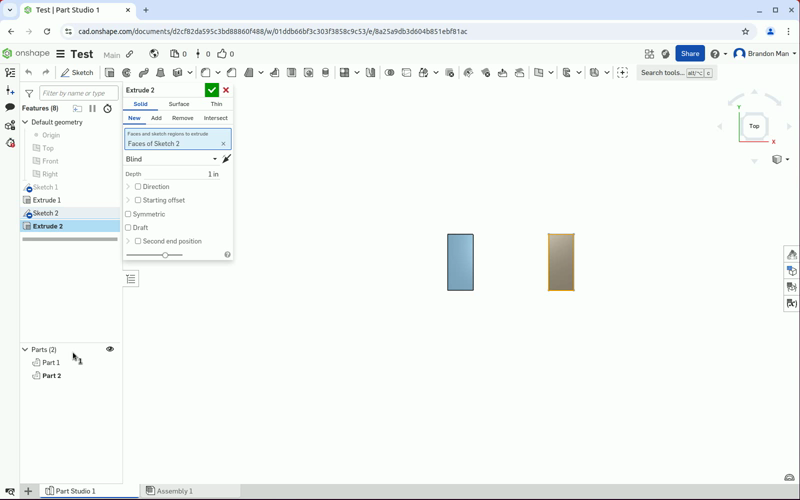
mouse_move(143, 106)
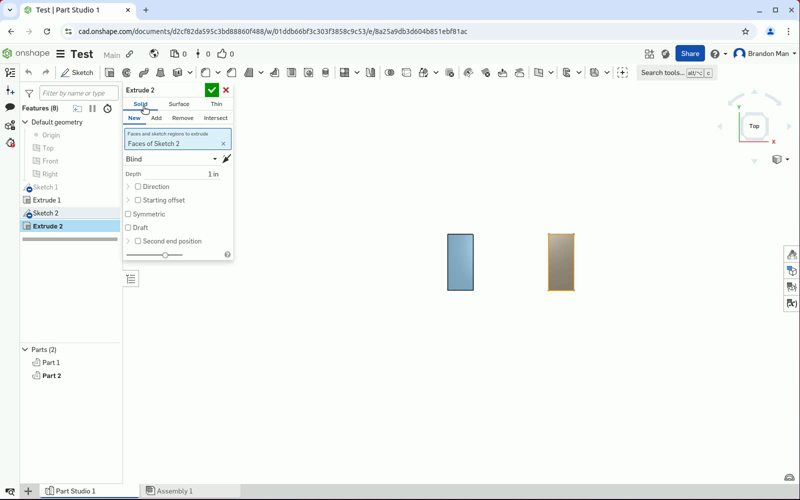
click(143, 106)
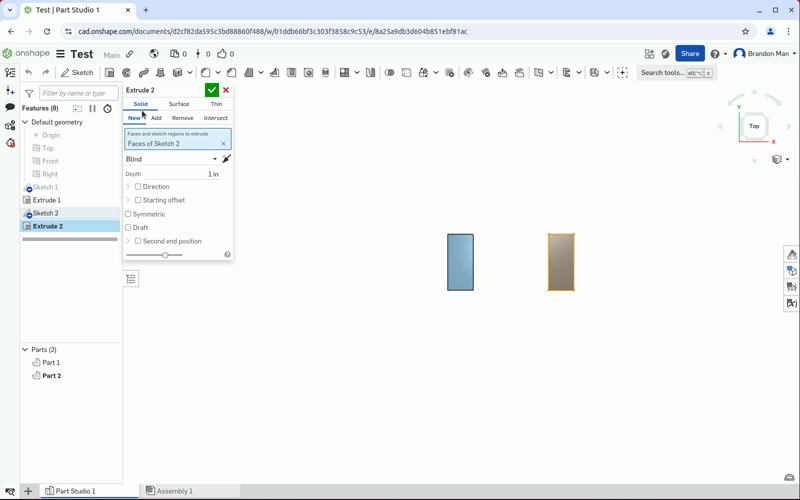
mouse_move(137, 120)
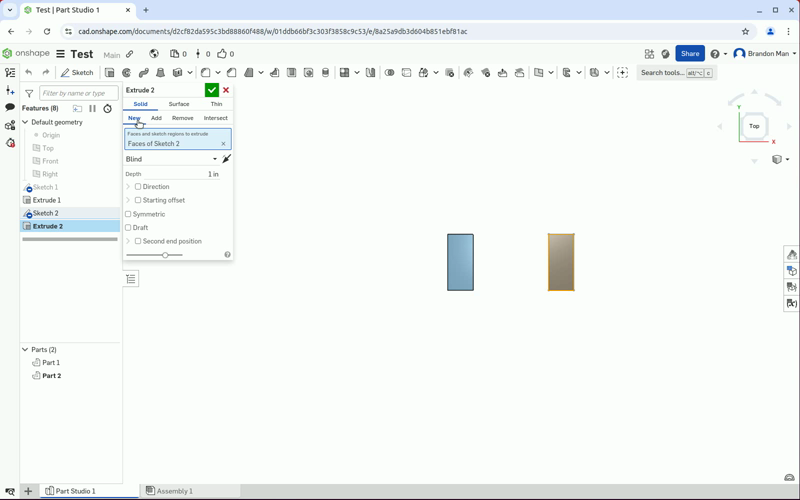
click(137, 120)
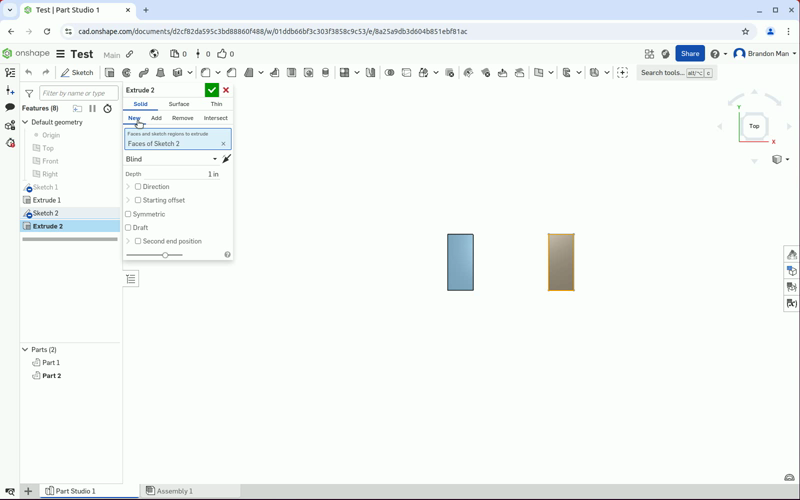
key(tab, 4)
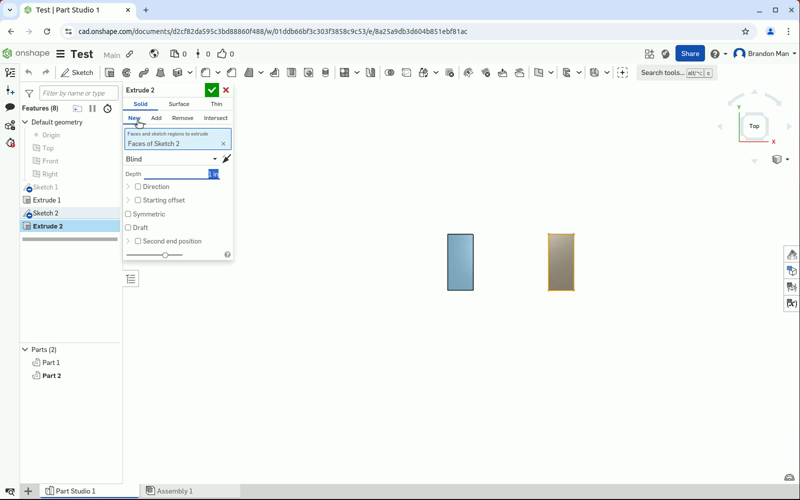
text(5.536)
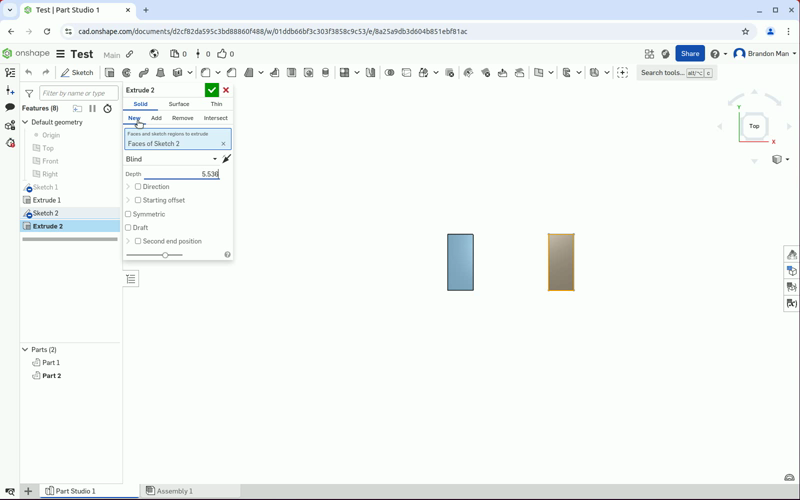
key(enter)
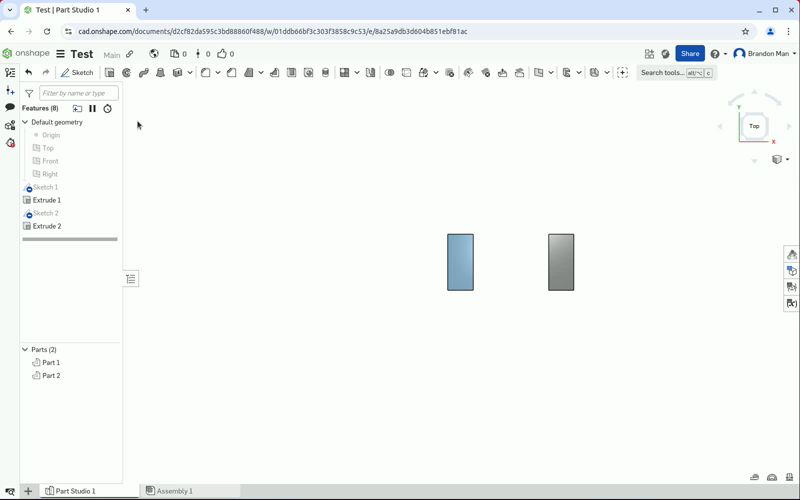
key(shift+h)
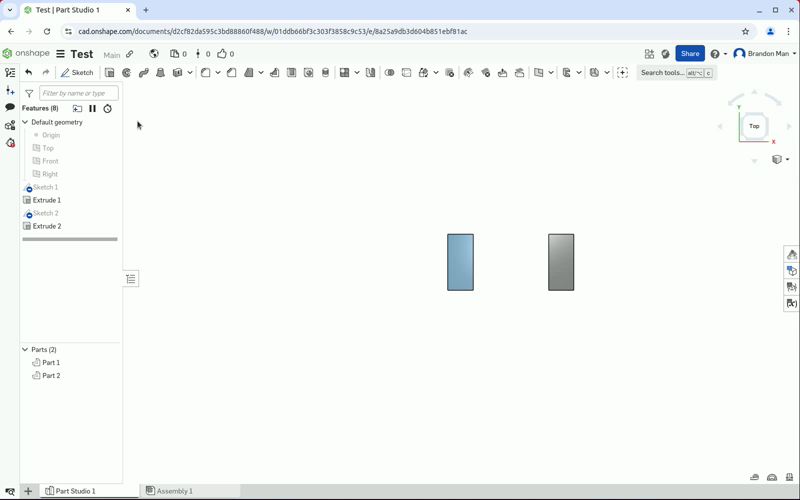
key(shift+h)
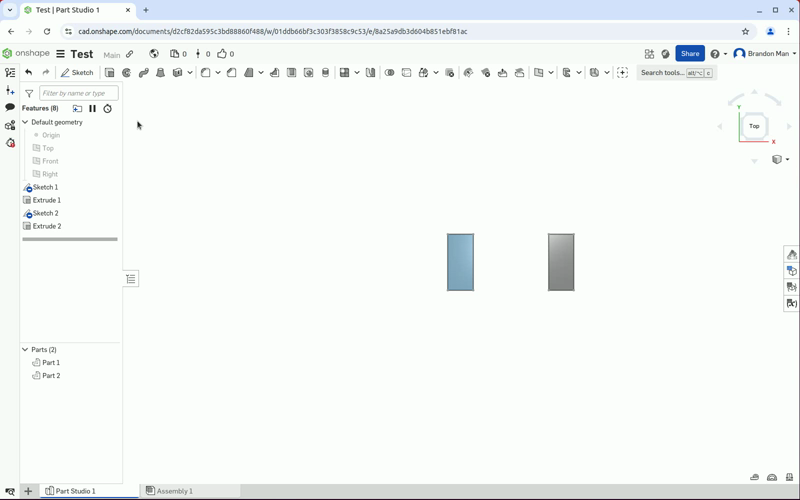
key(shift+7)
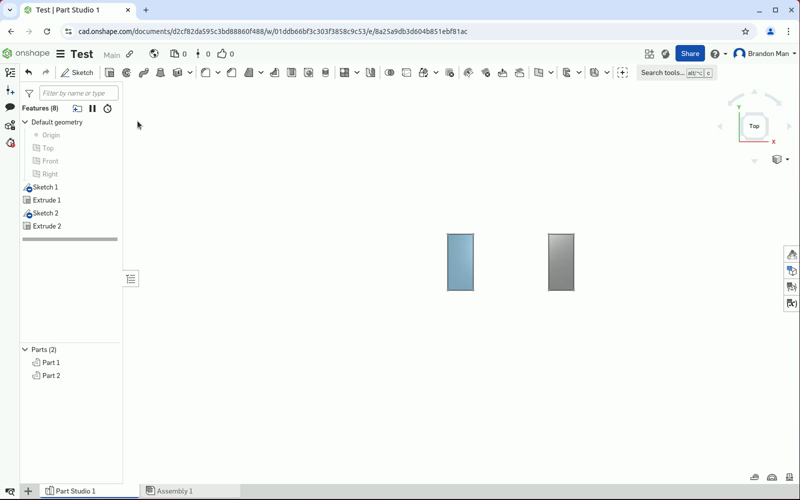
key(up, 3)
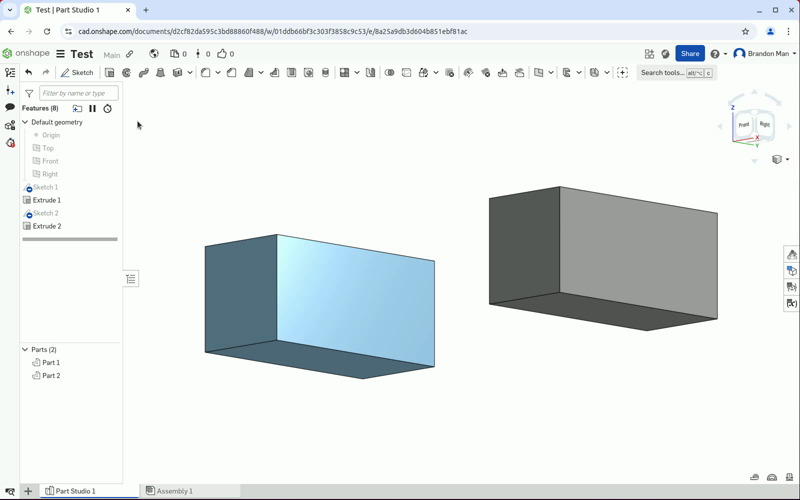
key(left, 3)
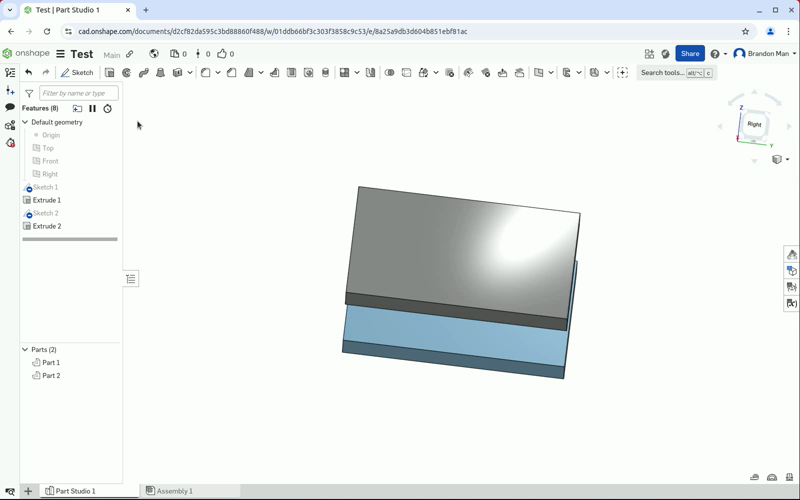
key(right, 3)
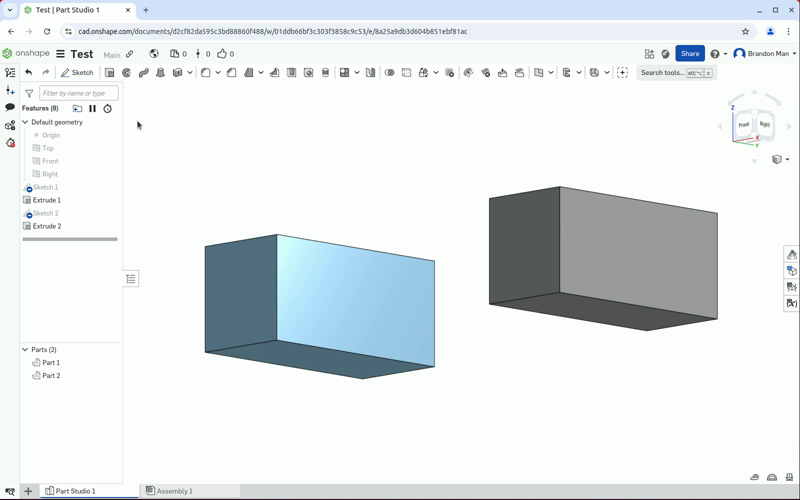
key(down, 3)
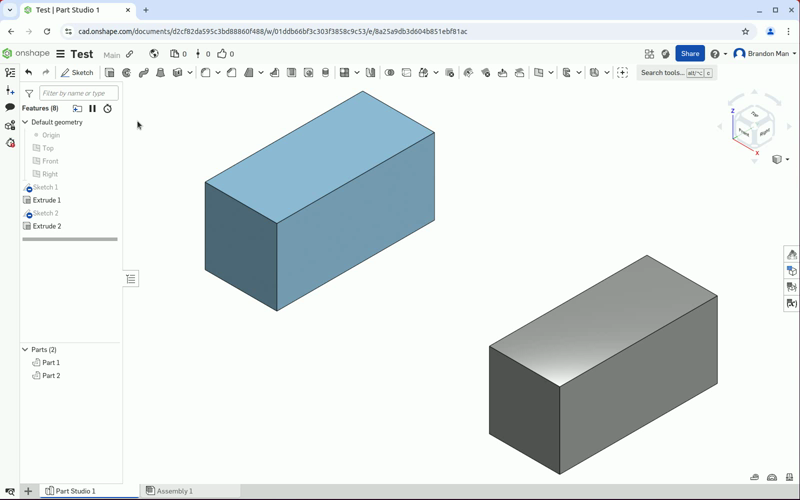
mouse_move(73, 189)
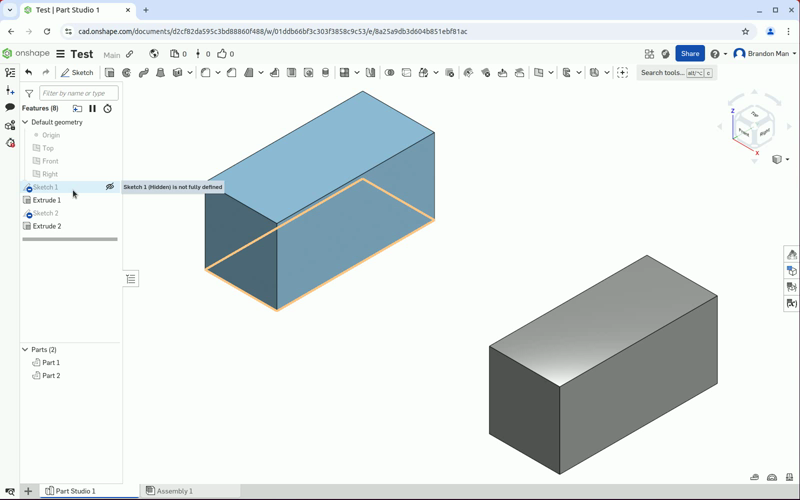
click(73, 189)